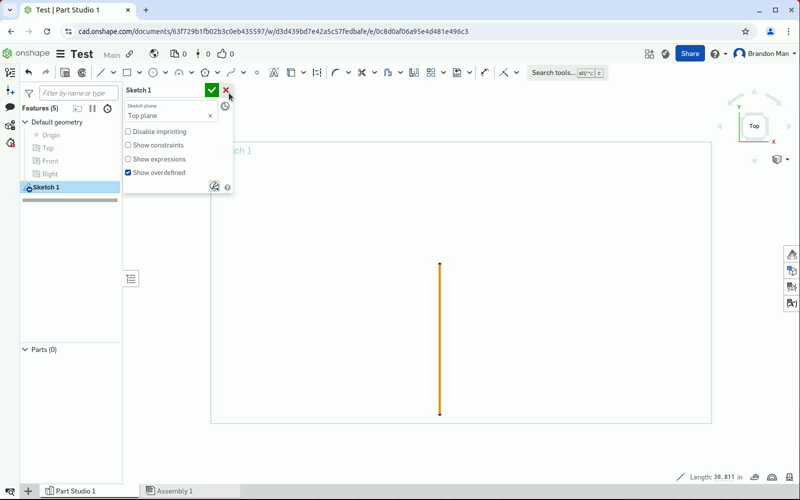
key(shift+h)
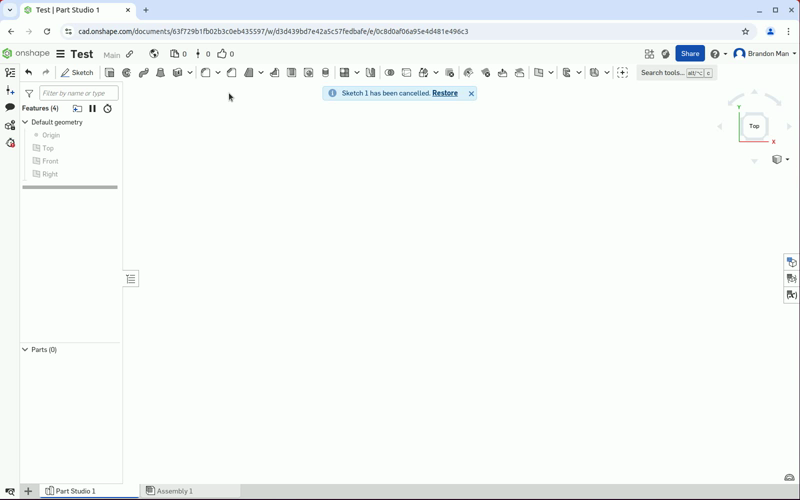
mouse_move(73, 352)
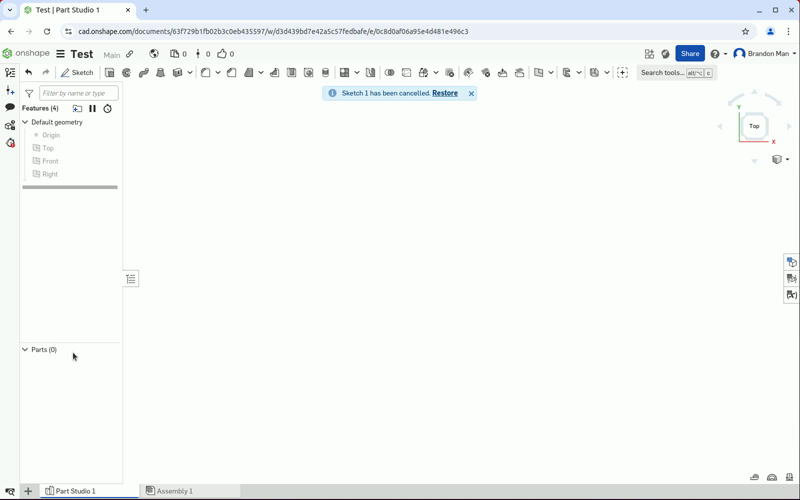
key(y)
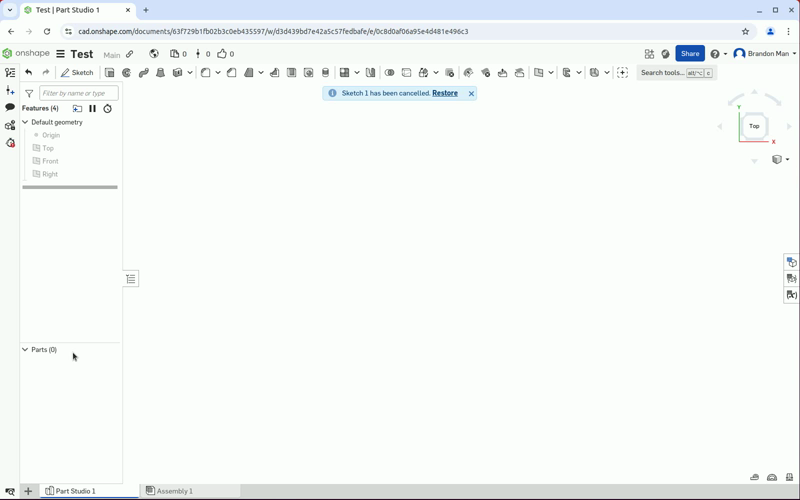
key(shift+p)
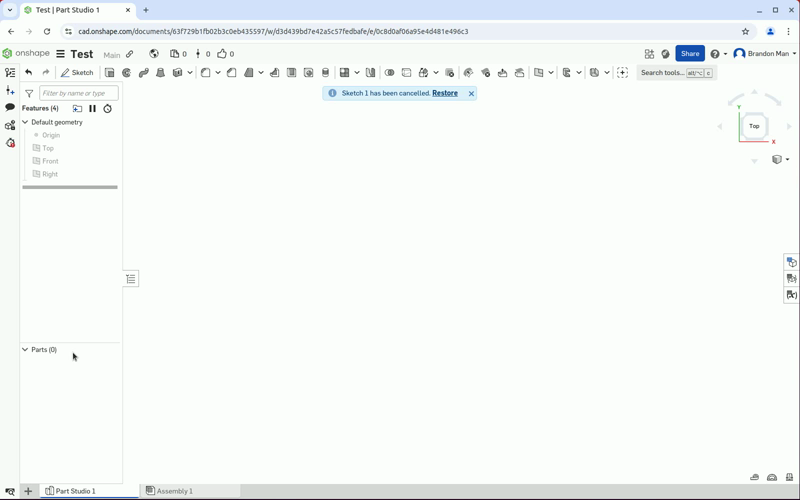
key(space)
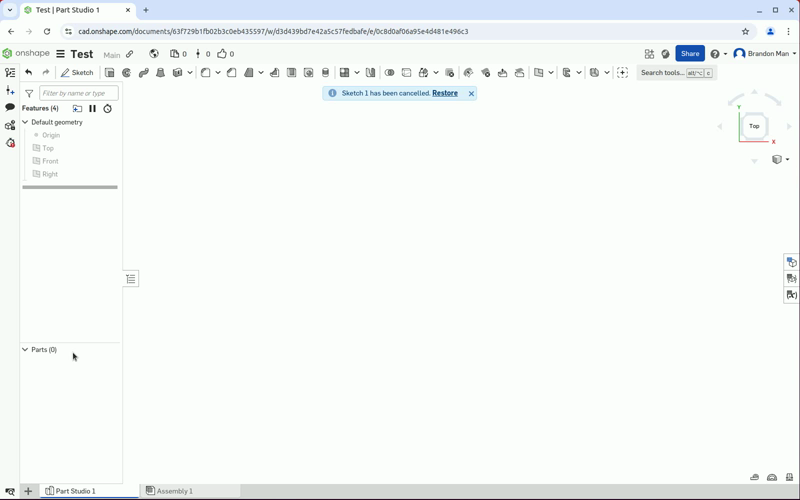
key_down(shift)
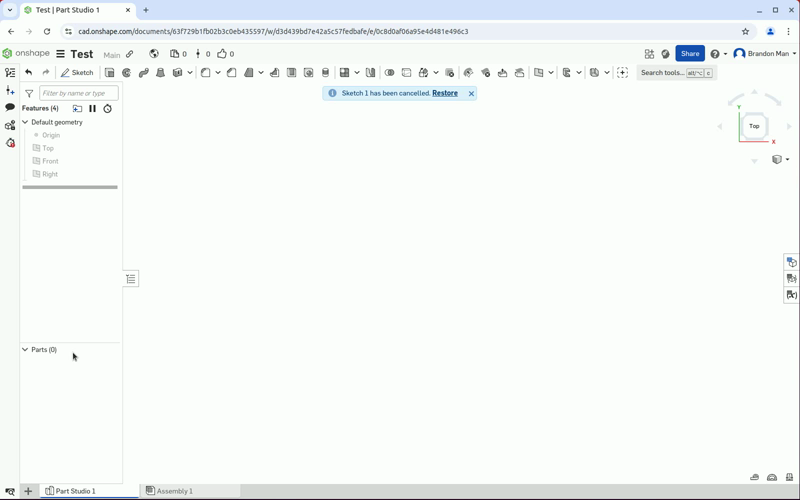
key(up)
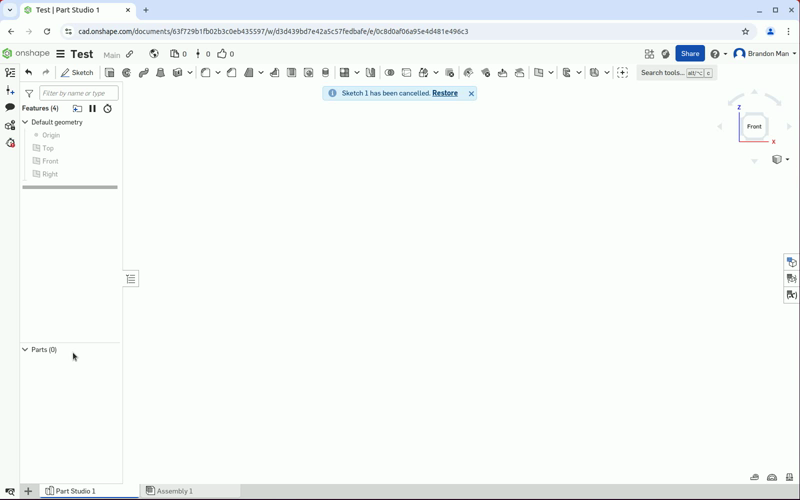
key_up(shift)
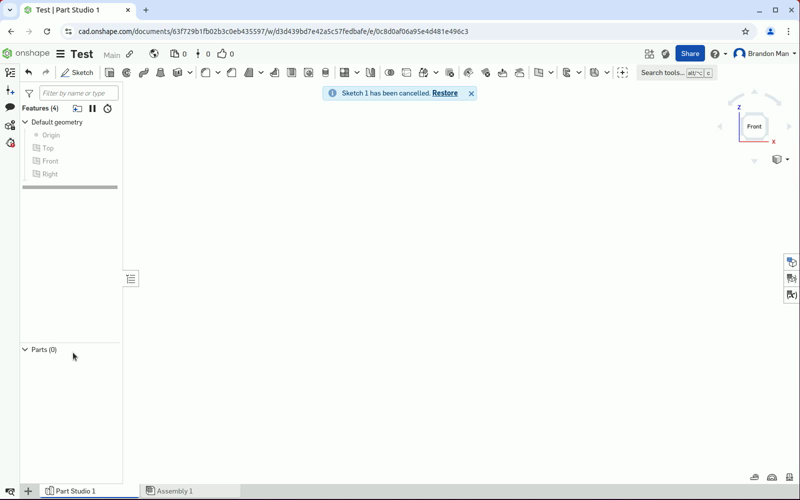
mouse_move(73, 352)
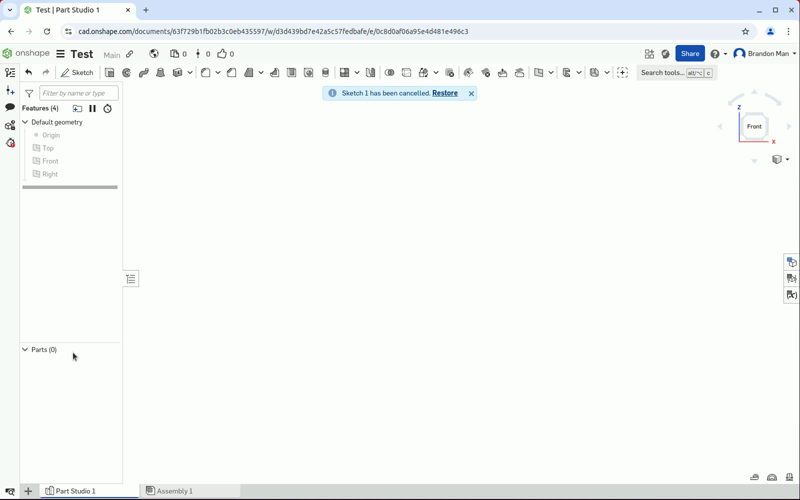
key(shift+y)
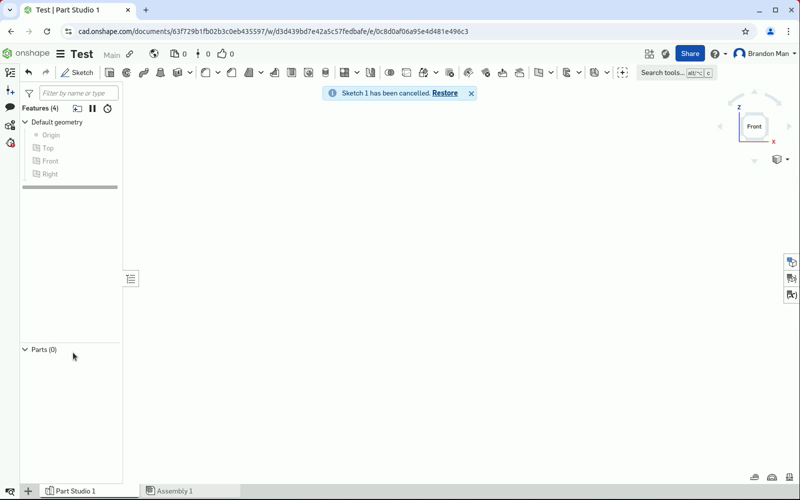
key(shift+s)
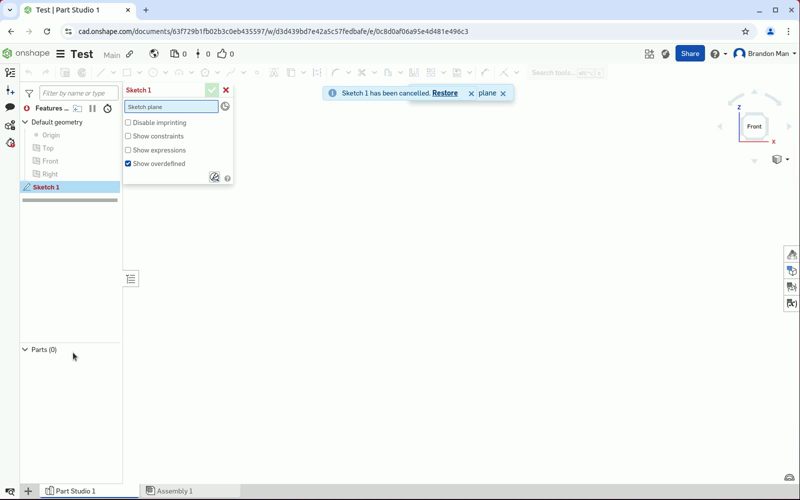
mouse_move(73, 163)
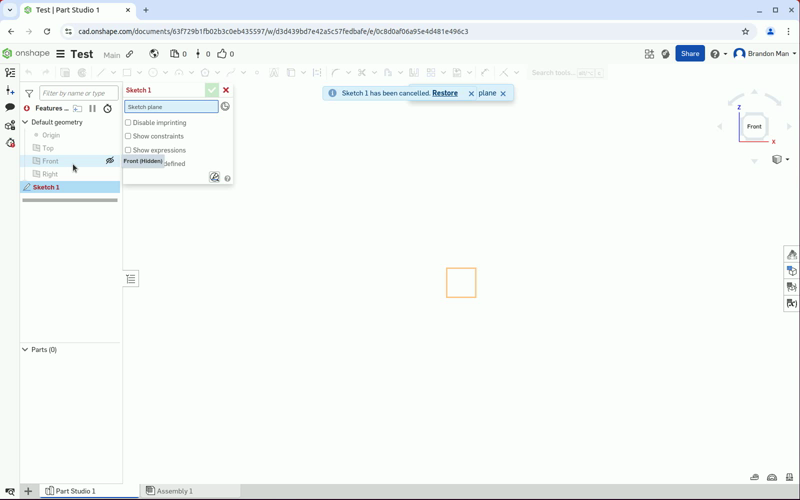
click(73, 163)
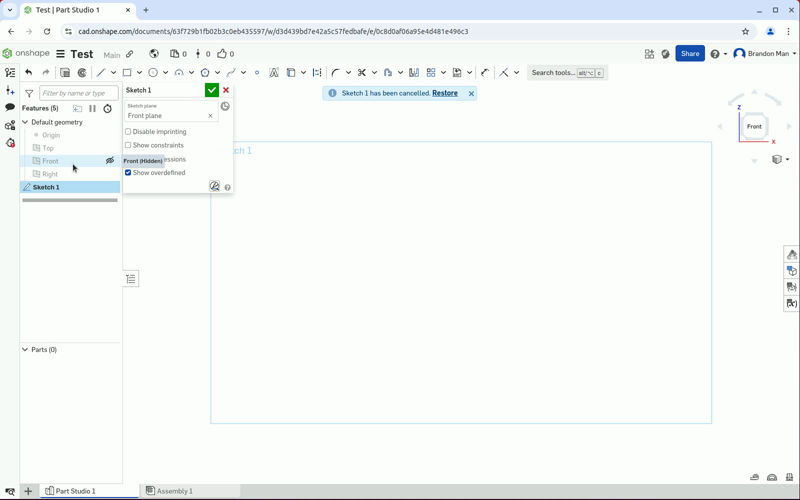
mouse_move(73, 352)
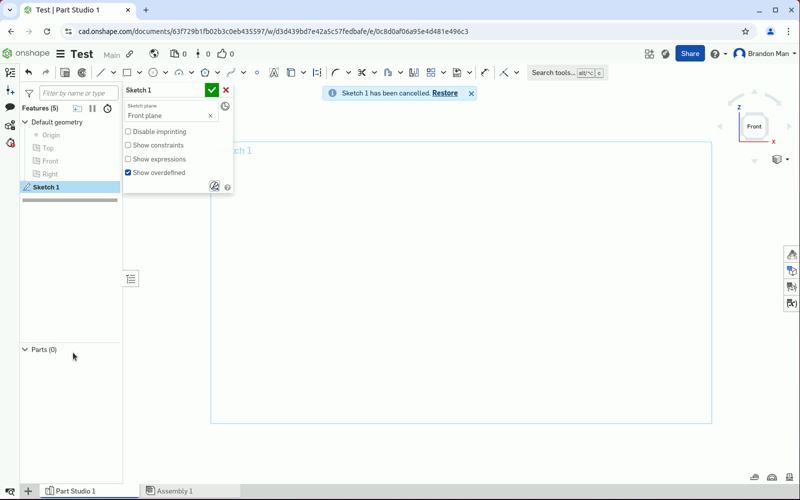
key(y)
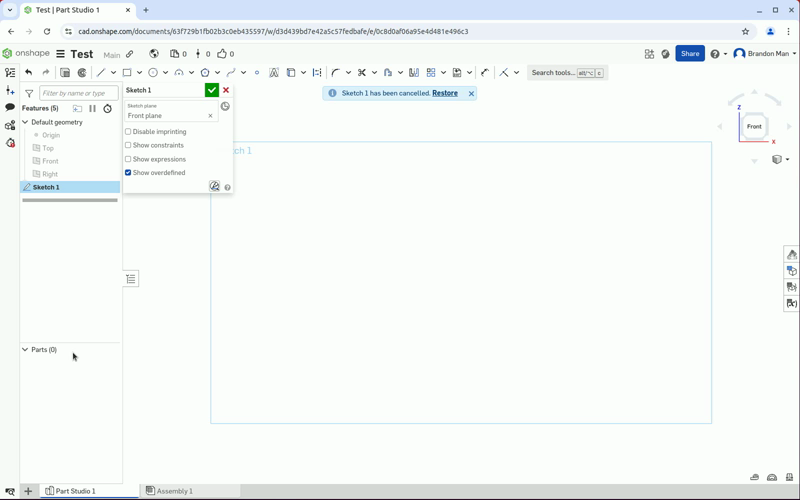
key(l)
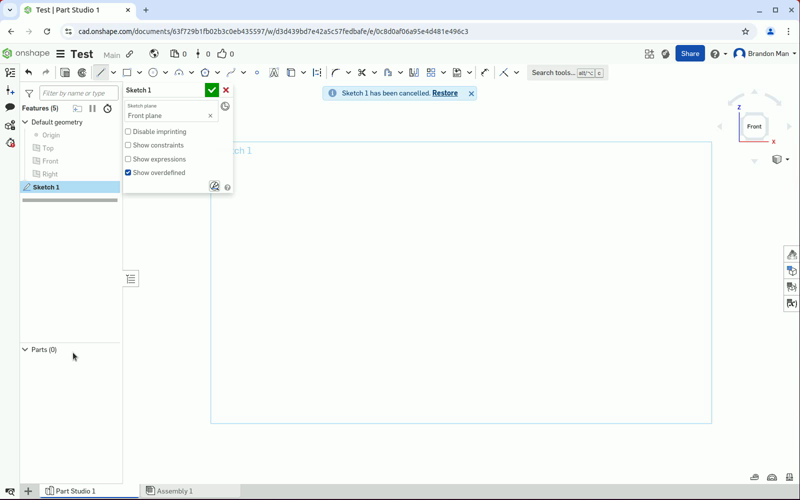
key_down(shift)
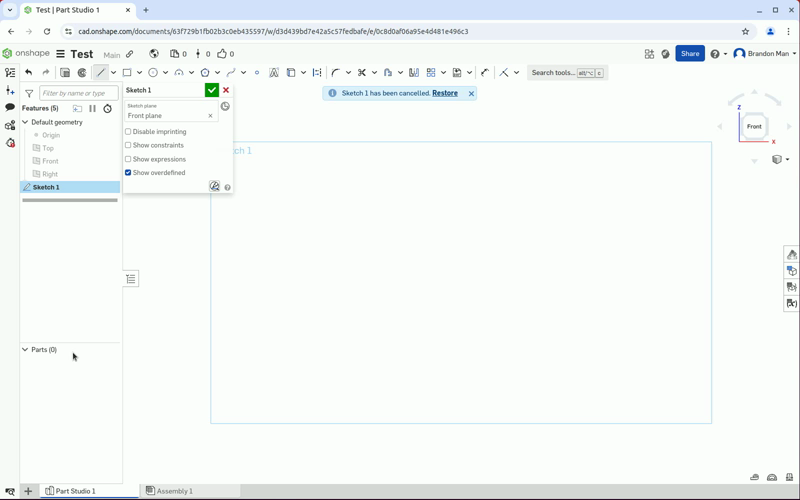
mouse_move(450, 336)
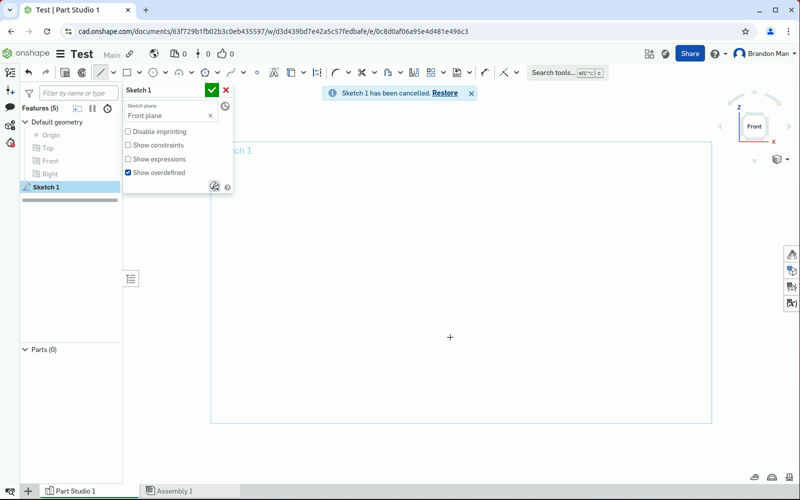
click(450, 336)
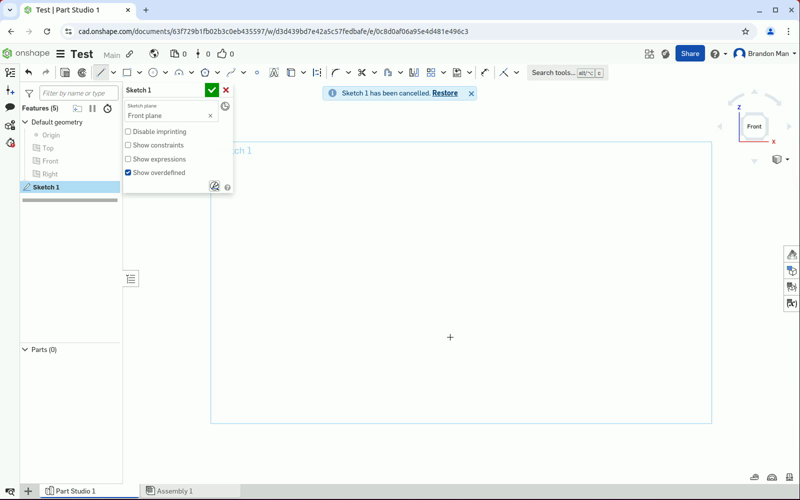
key_up(shift)
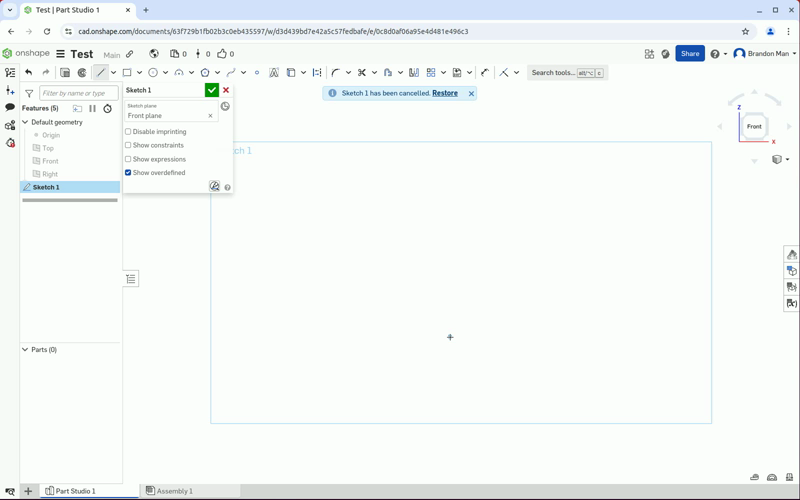
key_down(shift)
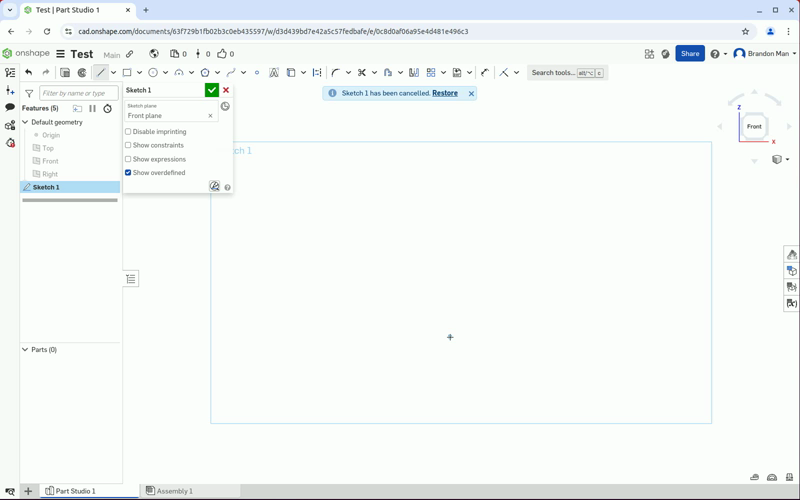
mouse_move(480, 336)
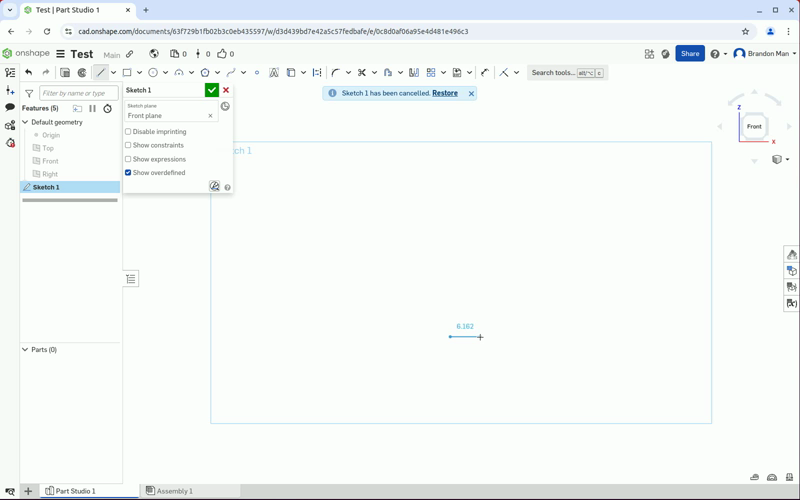
mouse_move(477, 364)
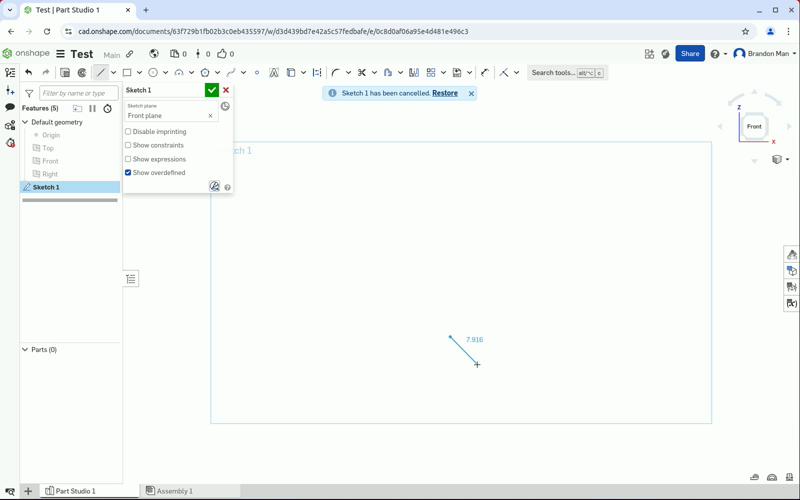
click(477, 364)
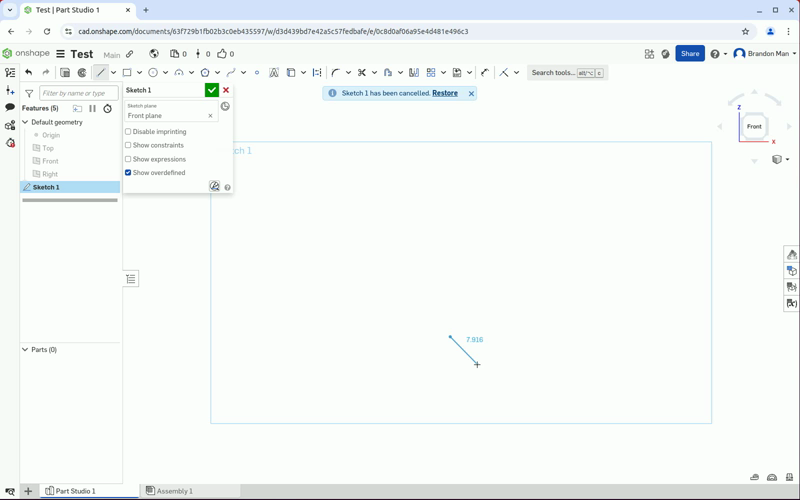
key_up(shift)
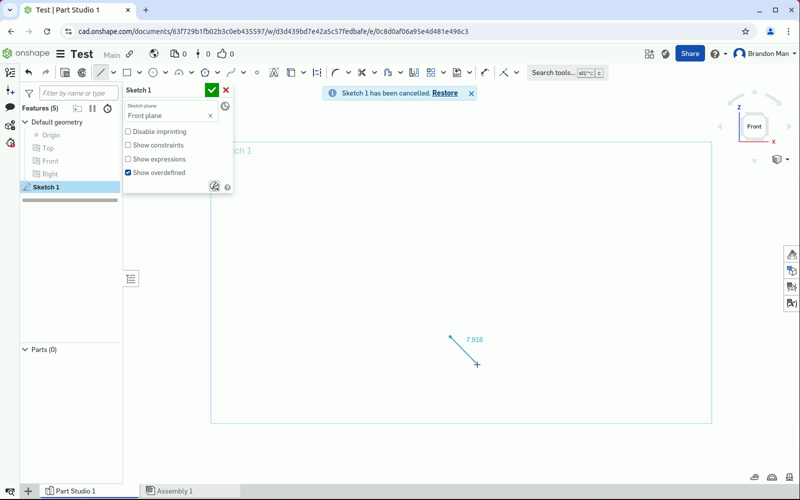
key_down(shift)
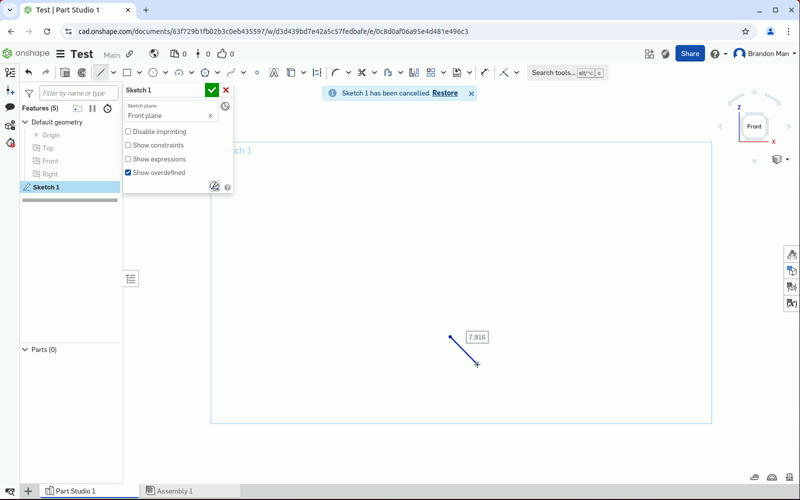
mouse_move(507, 364)
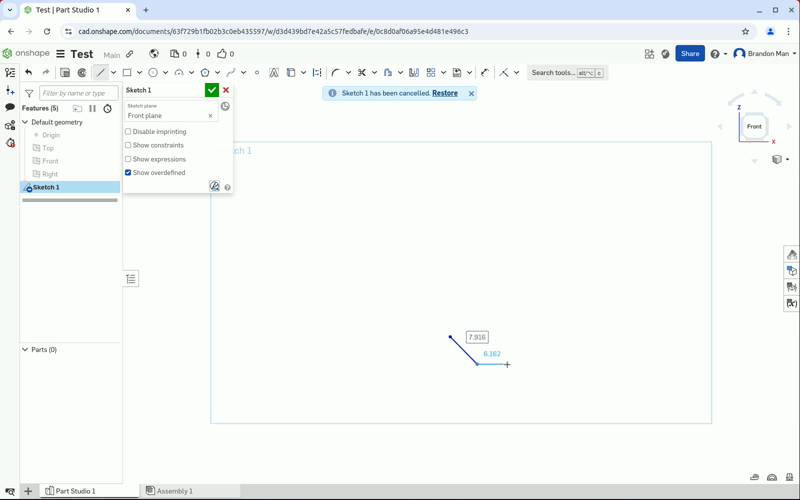
mouse_move(513, 355)
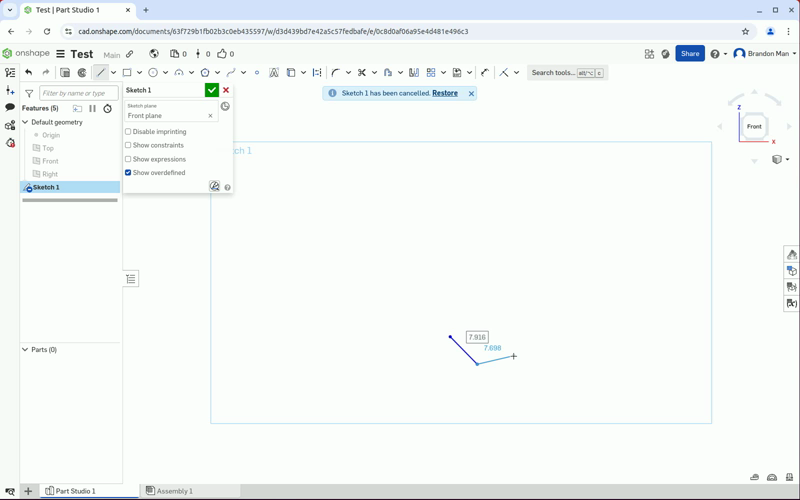
click(513, 355)
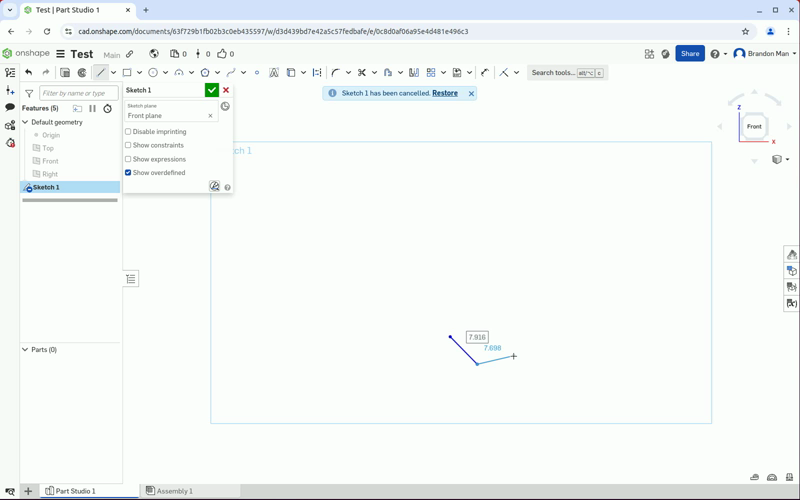
key_up(shift)
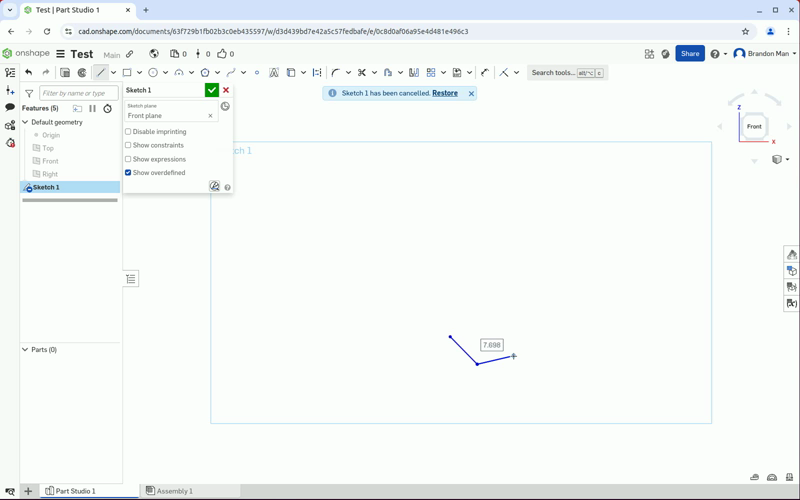
key_down(shift)
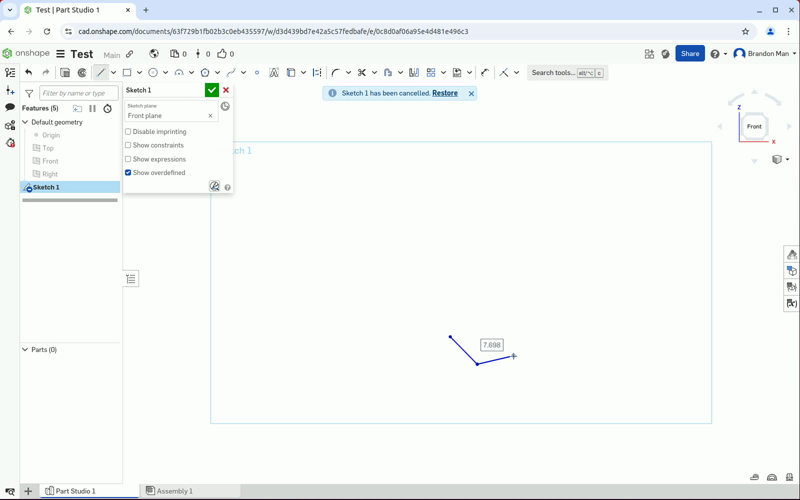
mouse_move(543, 355)
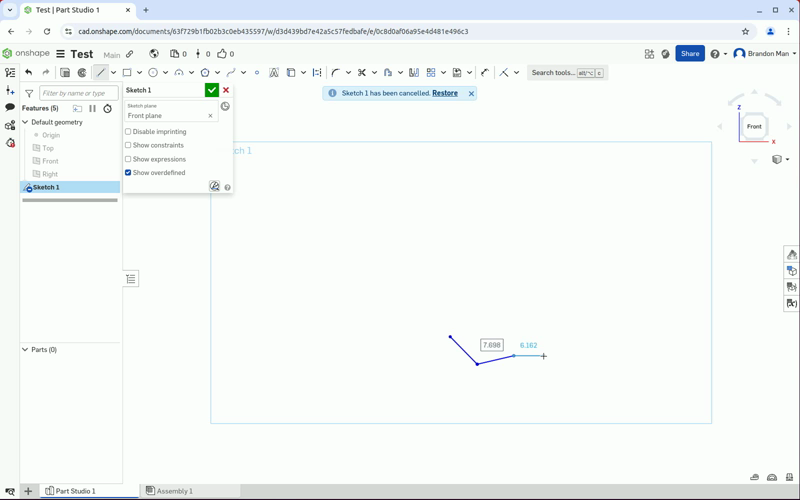
mouse_move(524, 318)
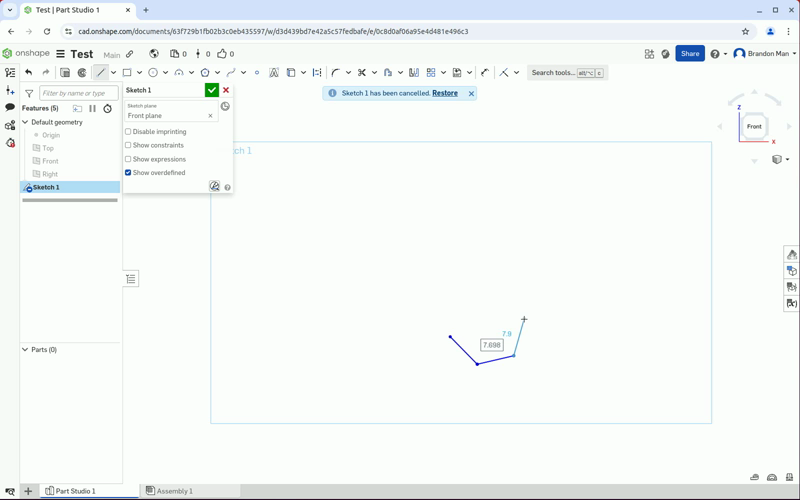
click(524, 318)
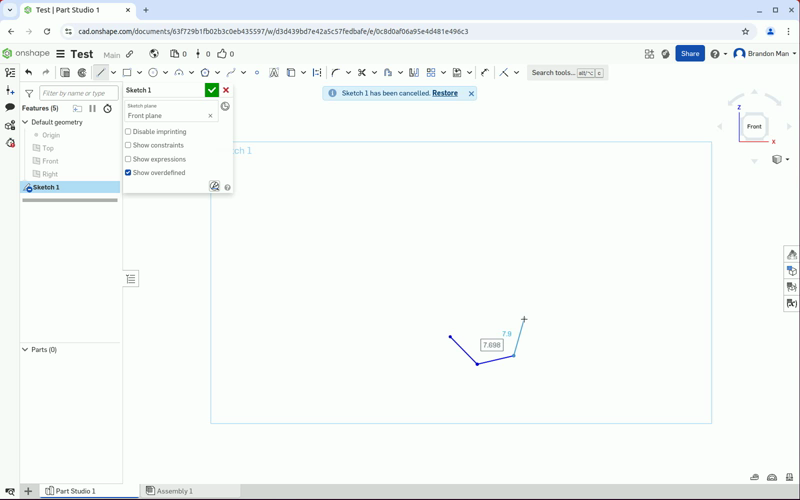
key_up(shift)
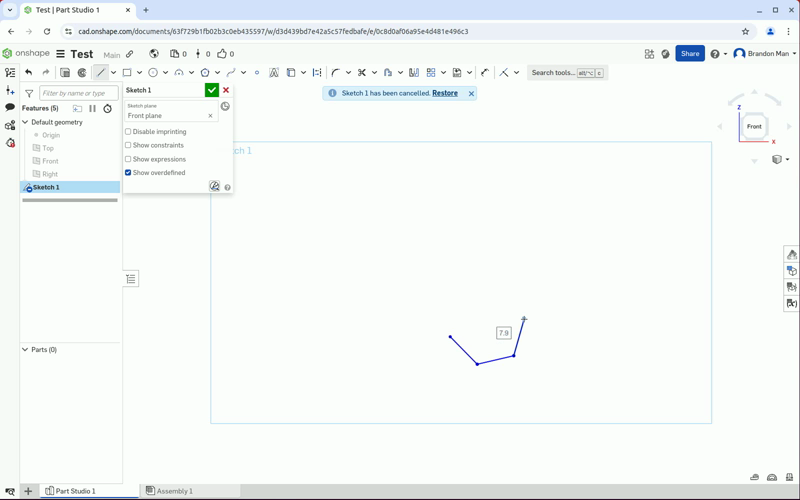
key_down(shift)
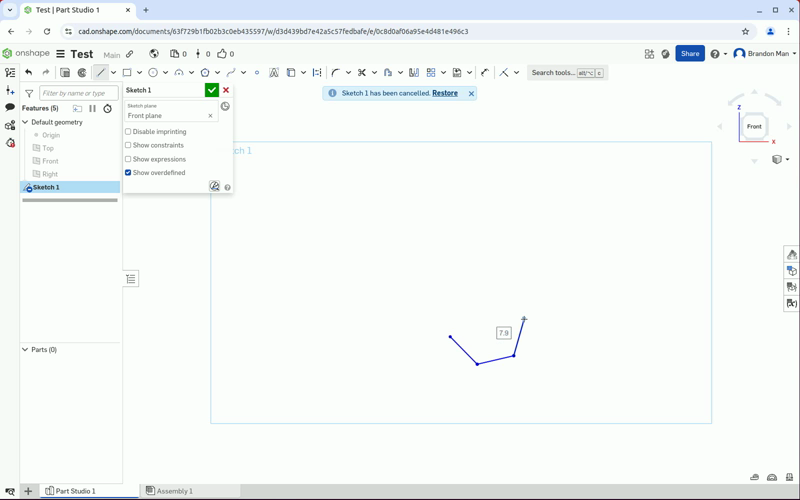
mouse_move(554, 318)
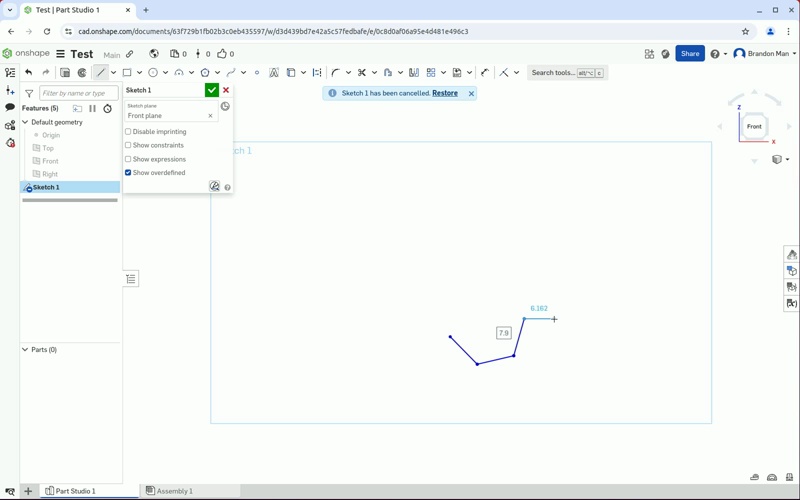
mouse_move(513, 307)
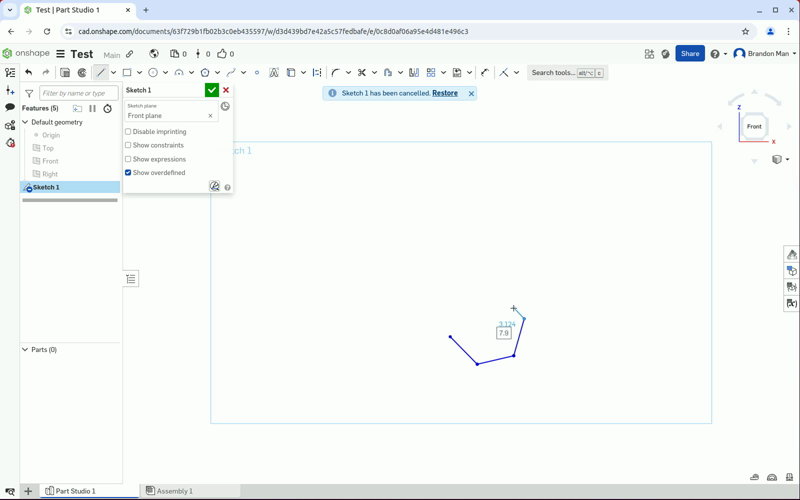
click(513, 307)
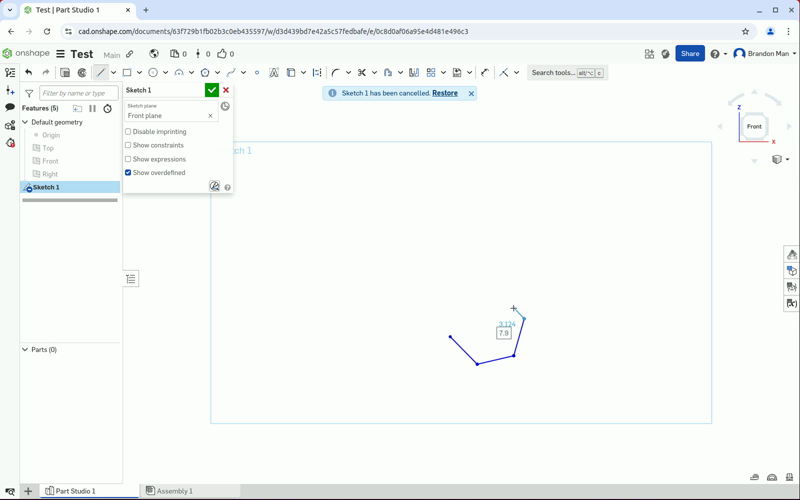
key_up(shift)
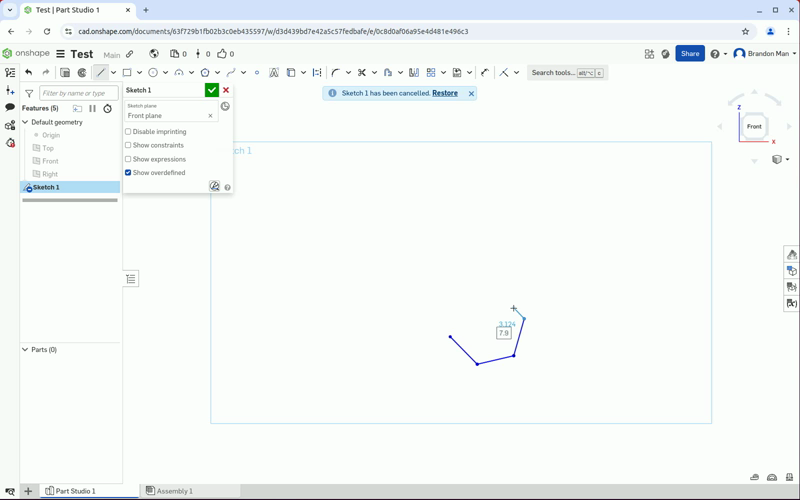
key_down(shift)
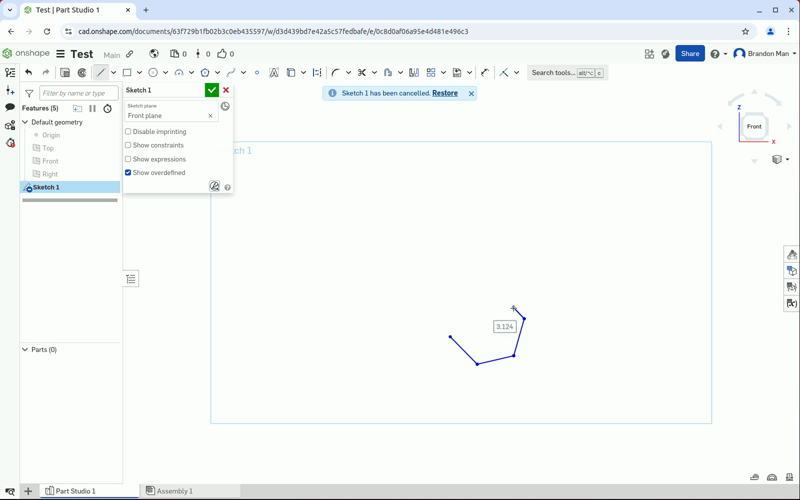
mouse_move(543, 307)
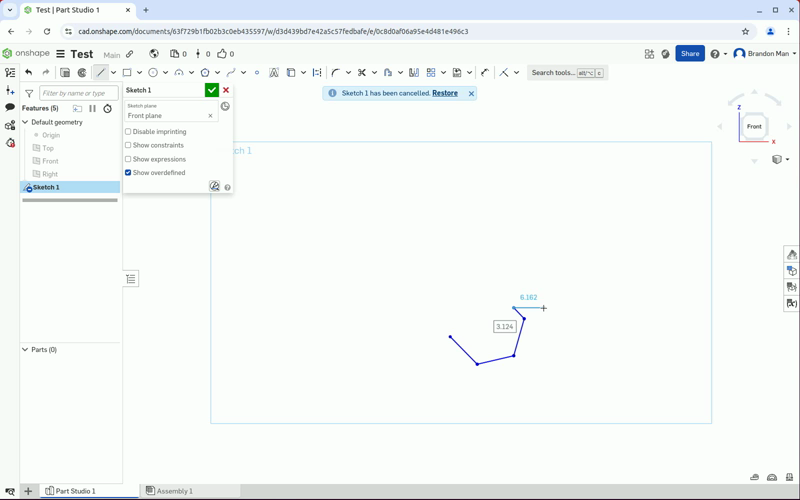
mouse_move(513, 312)
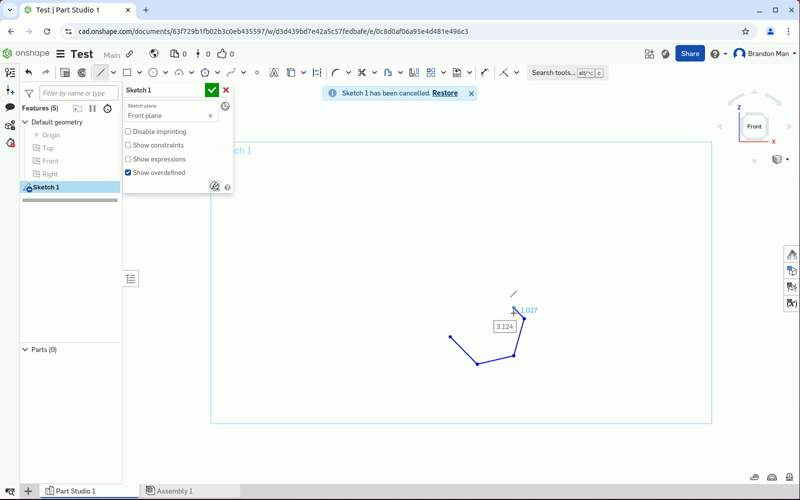
scroll(6)
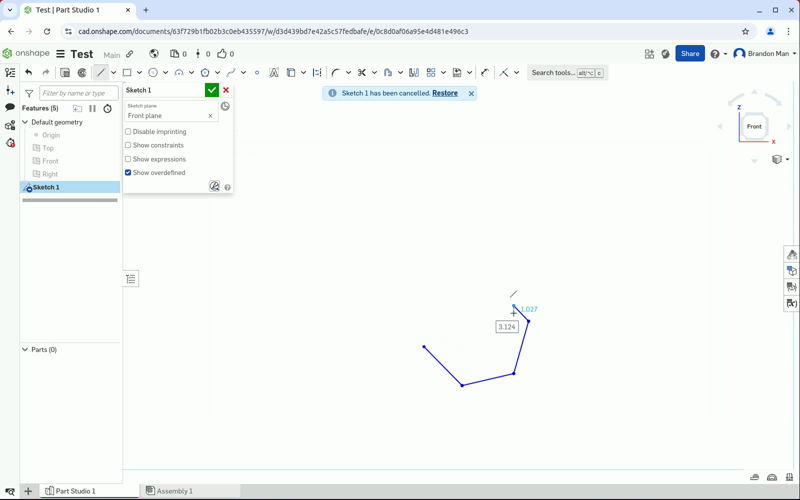
scroll(6)
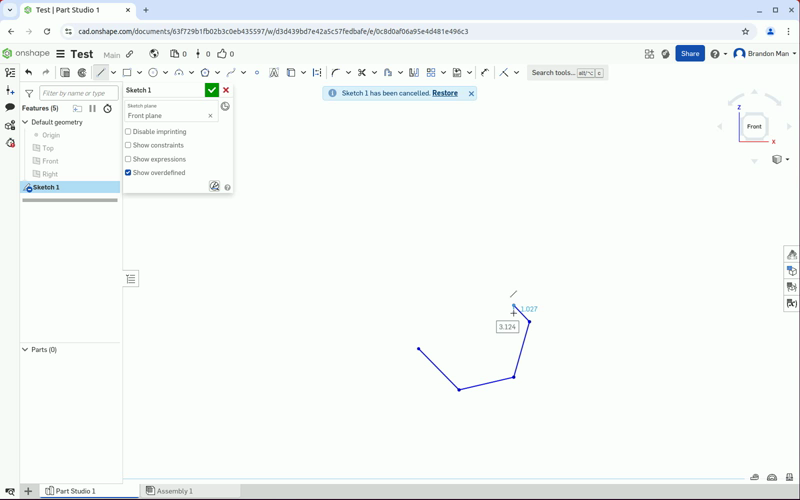
scroll(6)
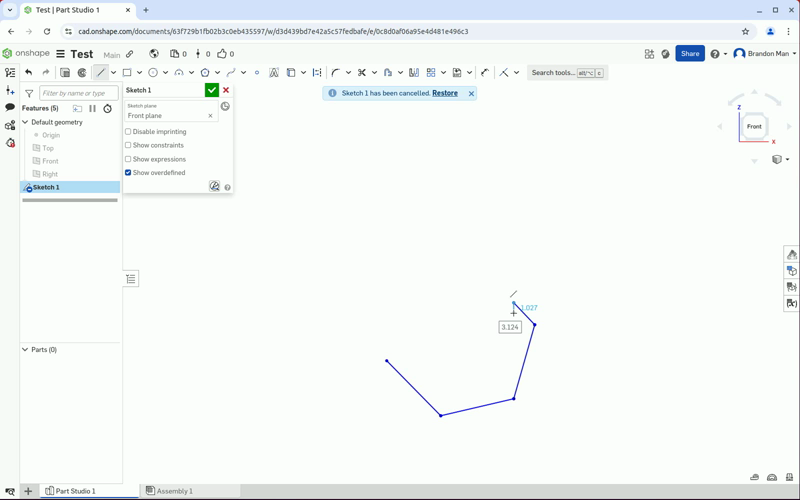
scroll(6)
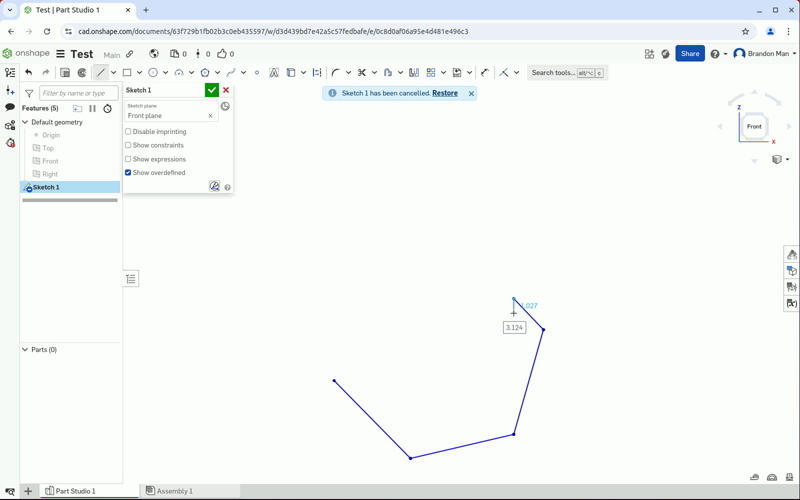
scroll(6)
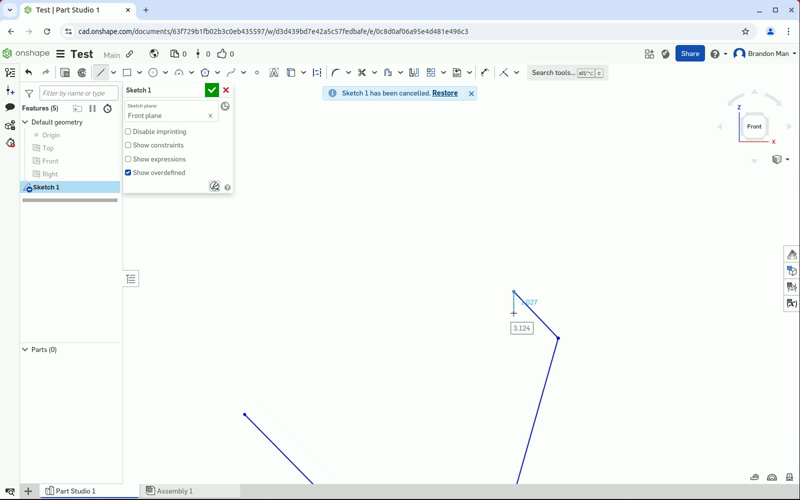
scroll(6)
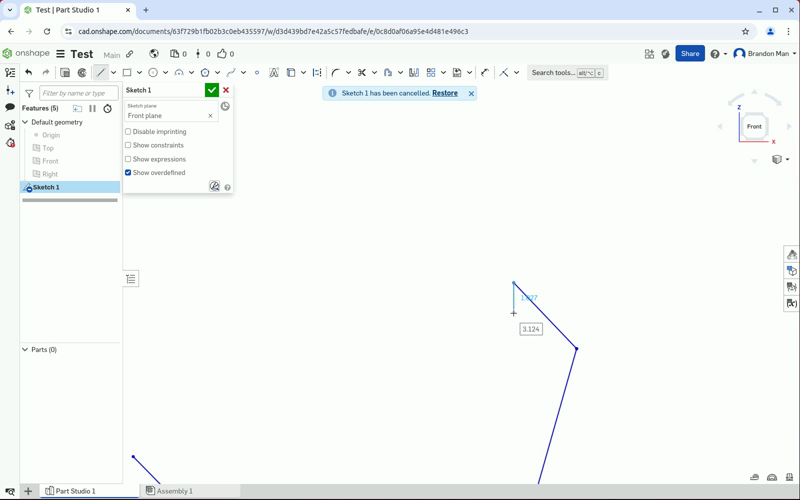
scroll(6)
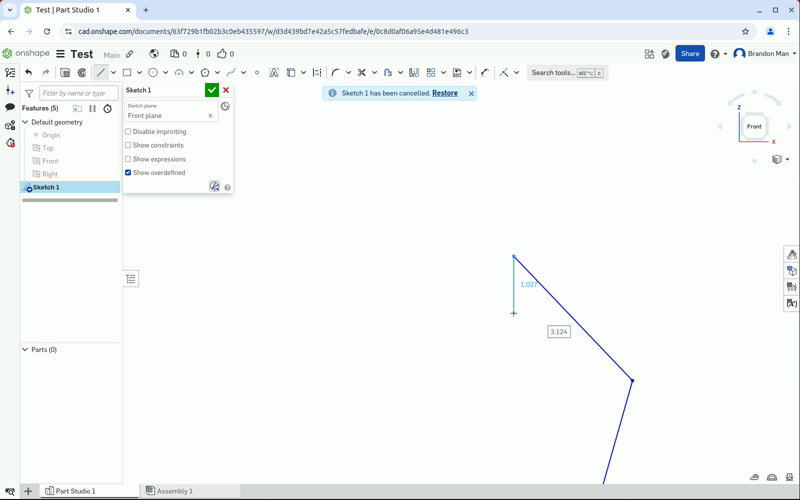
click(513, 312)
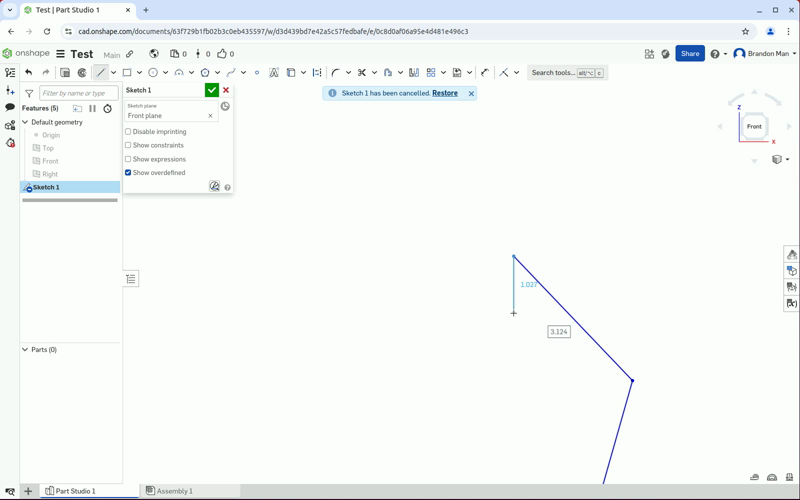
scroll(-6)
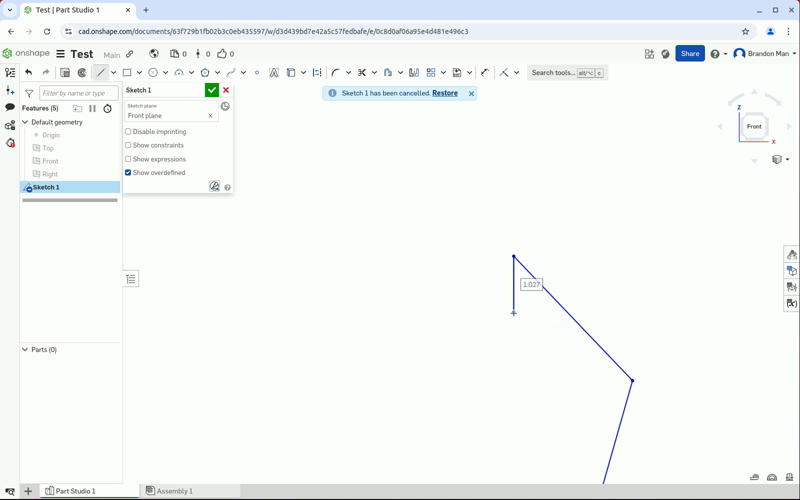
scroll(-6)
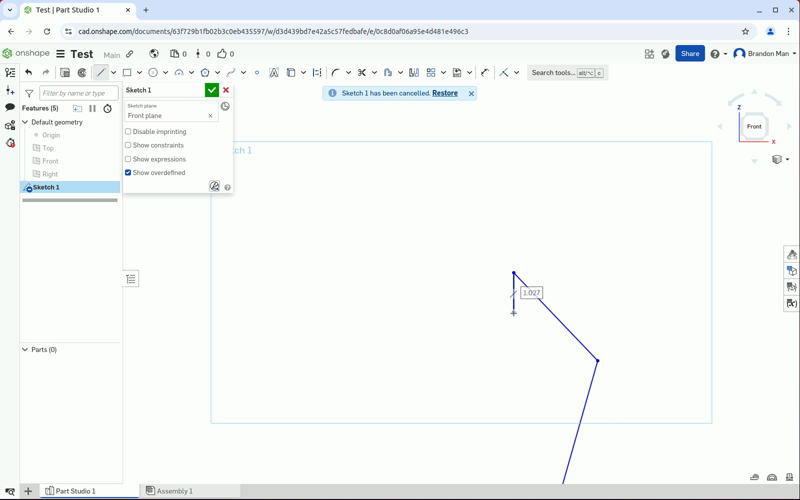
scroll(-6)
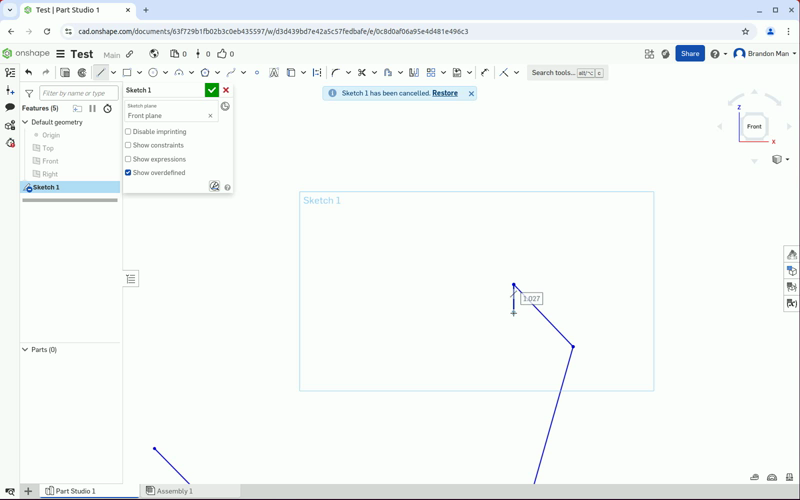
scroll(-6)
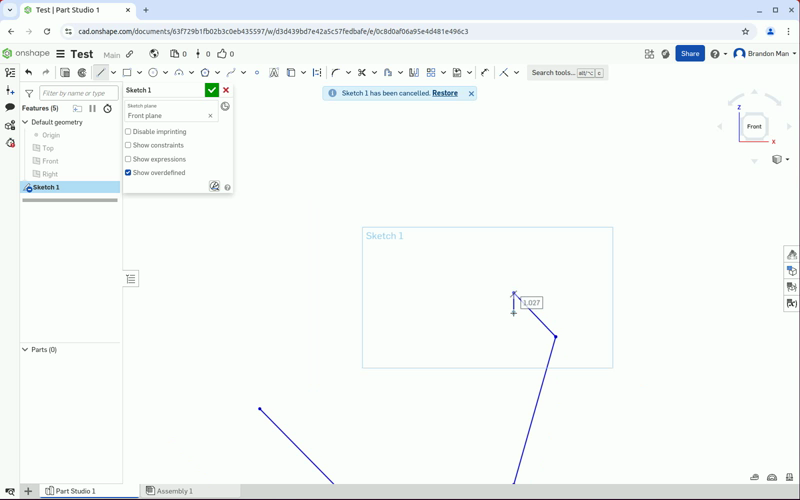
scroll(-6)
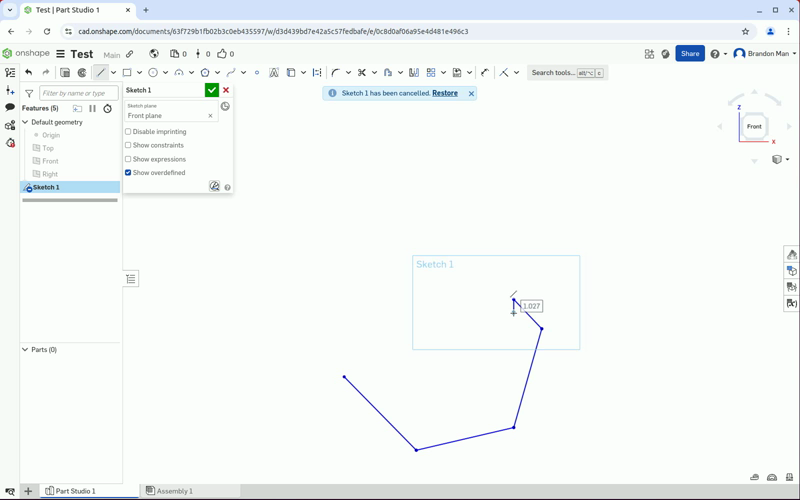
scroll(-6)
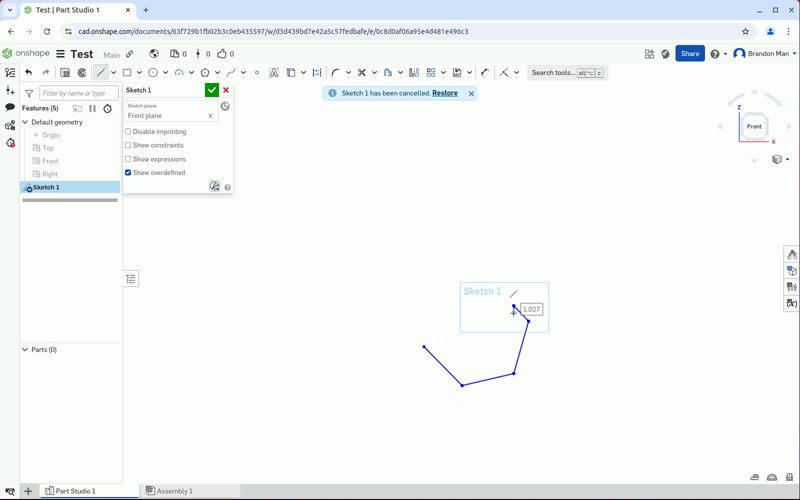
scroll(-6)
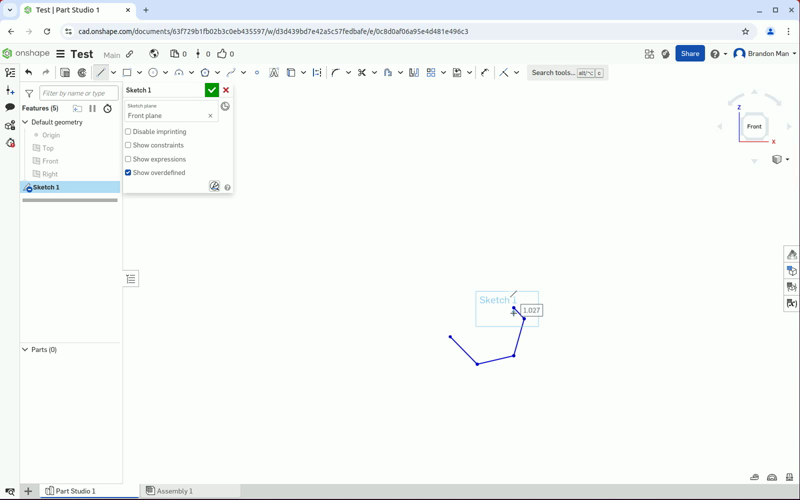
key_up(shift)
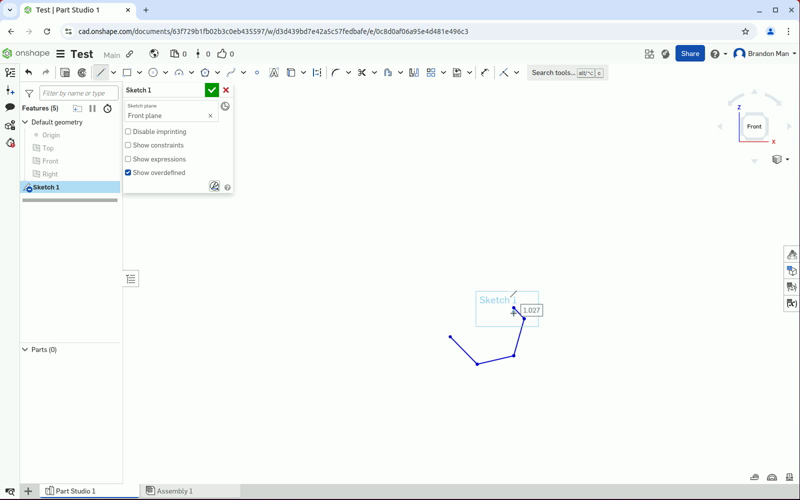
key_down(shift)
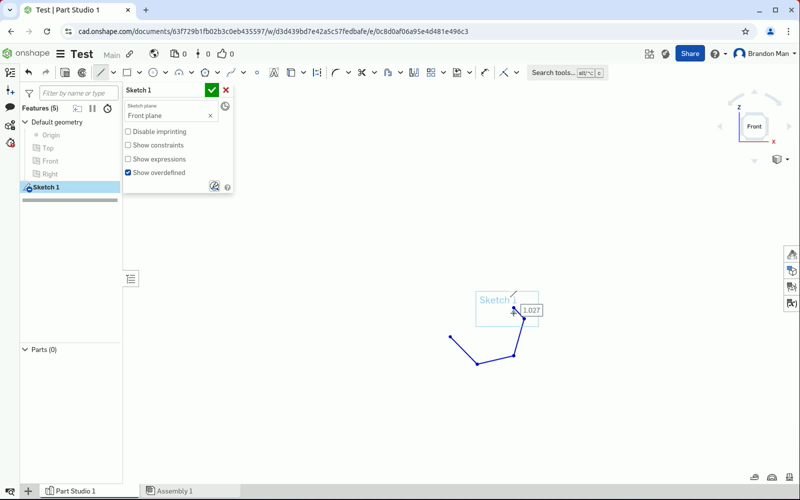
mouse_move(461, 342)
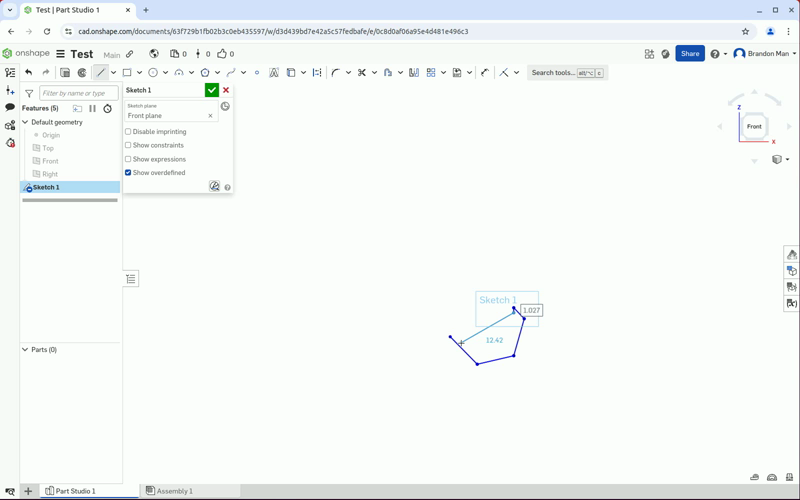
click(461, 342)
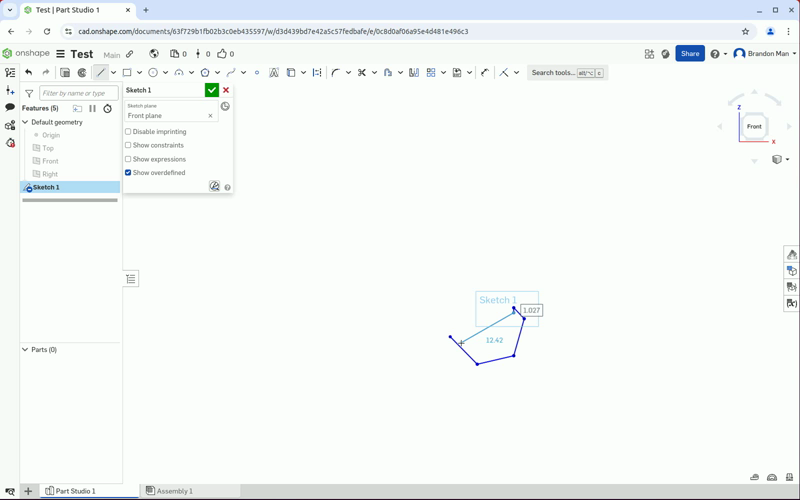
key_up(shift)
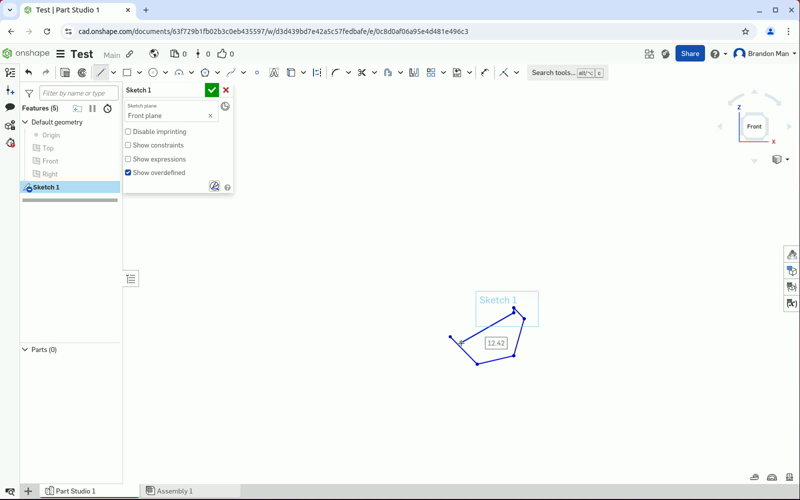
mouse_move(491, 342)
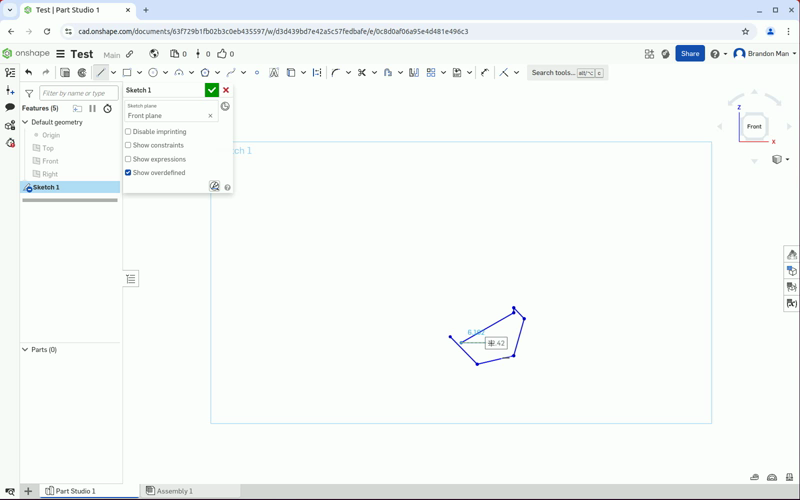
key_down(shift)
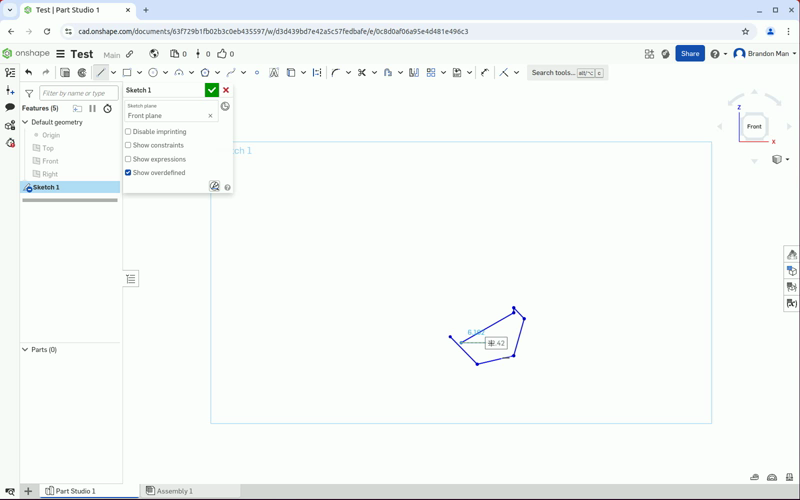
mouse_move(450, 336)
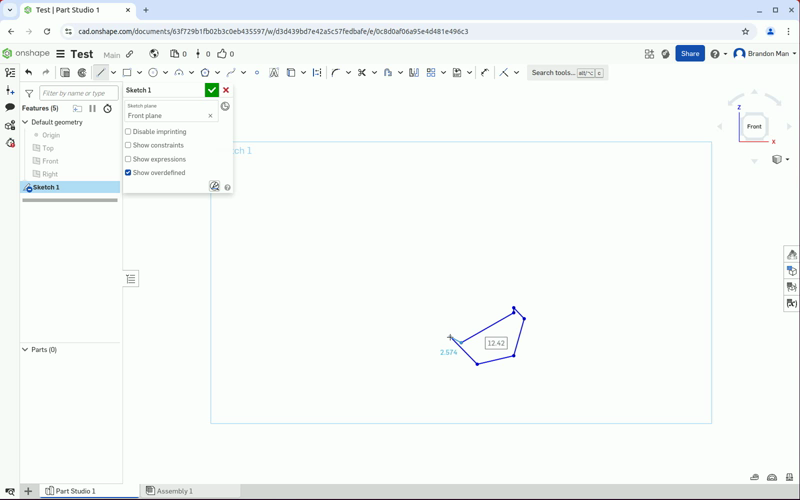
key_up(shift)
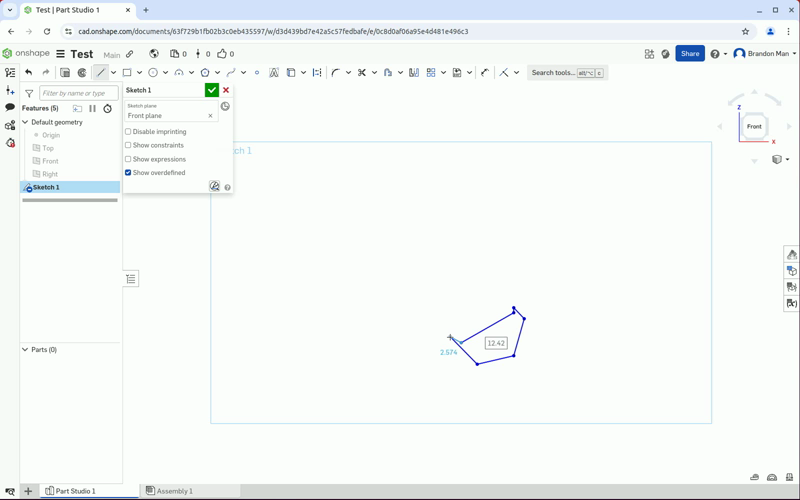
click(450, 336)
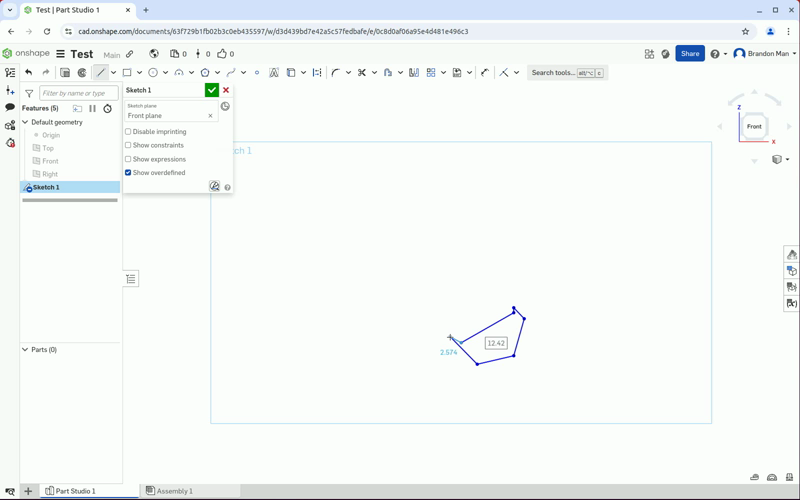
key(esc)
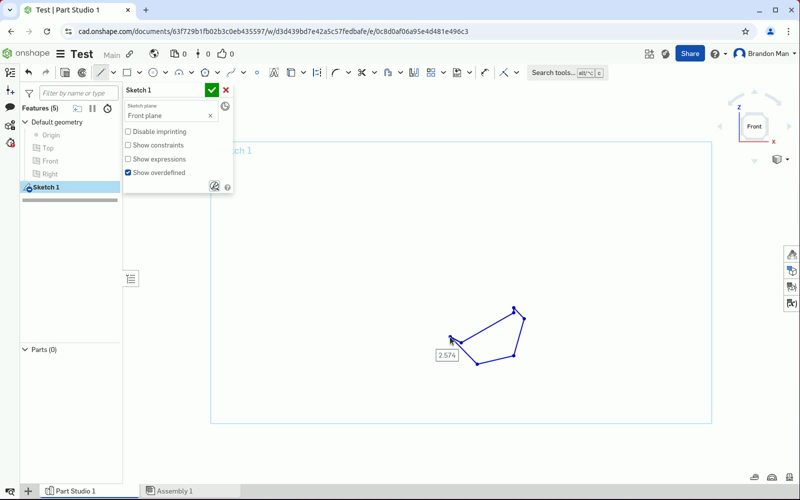
mouse_move(480, 358)
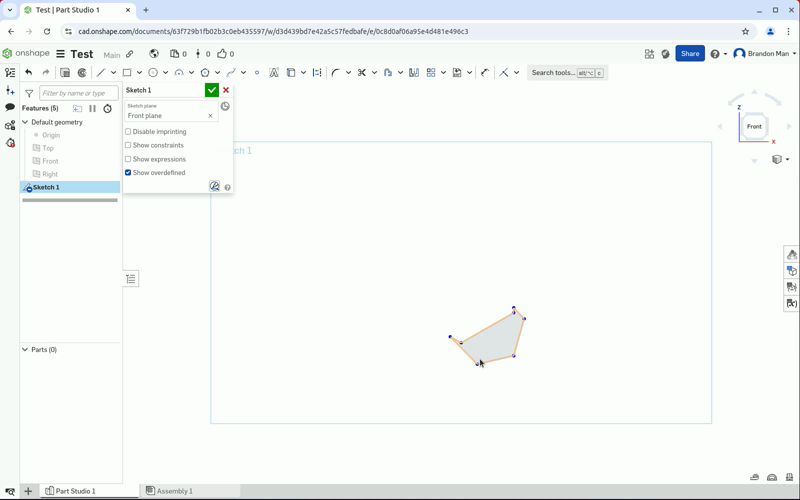
click(480, 358)
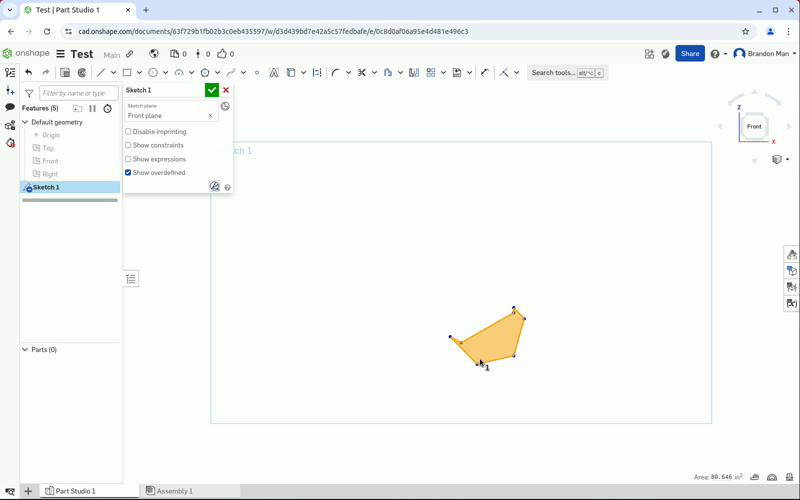
mouse_move(73, 352)
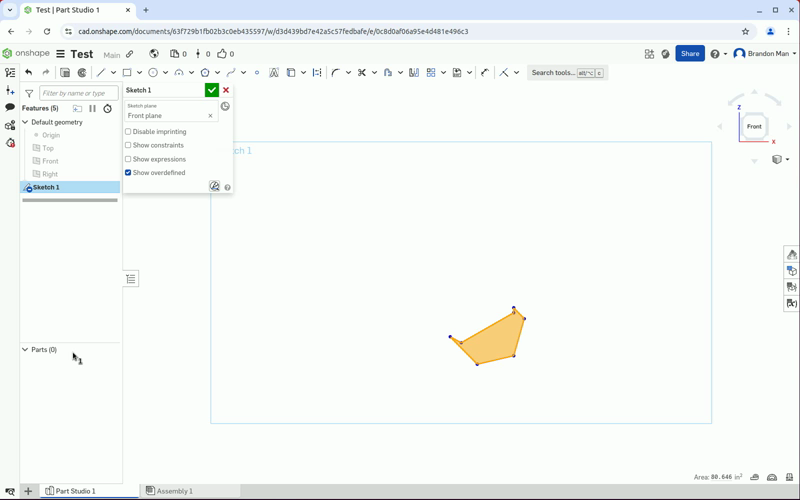
key(shift+y)
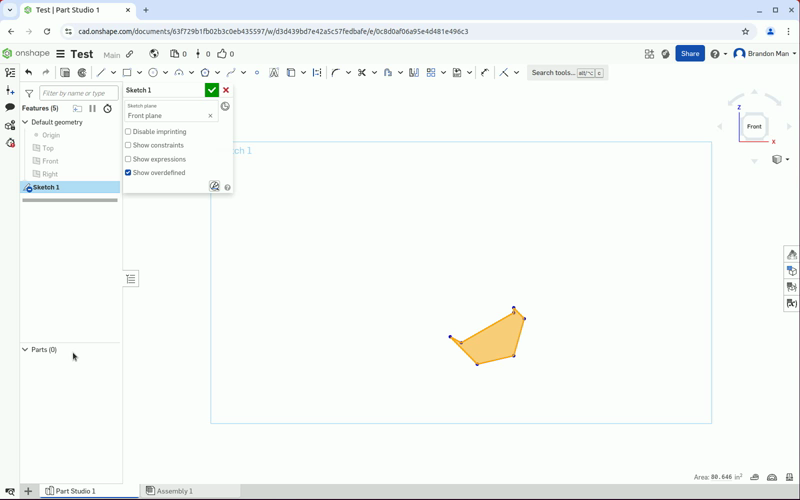
key(shift+e)
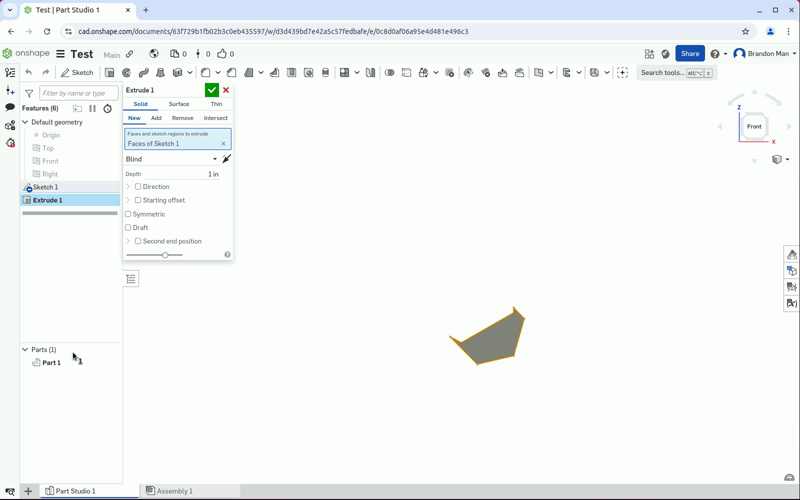
mouse_move(143, 106)
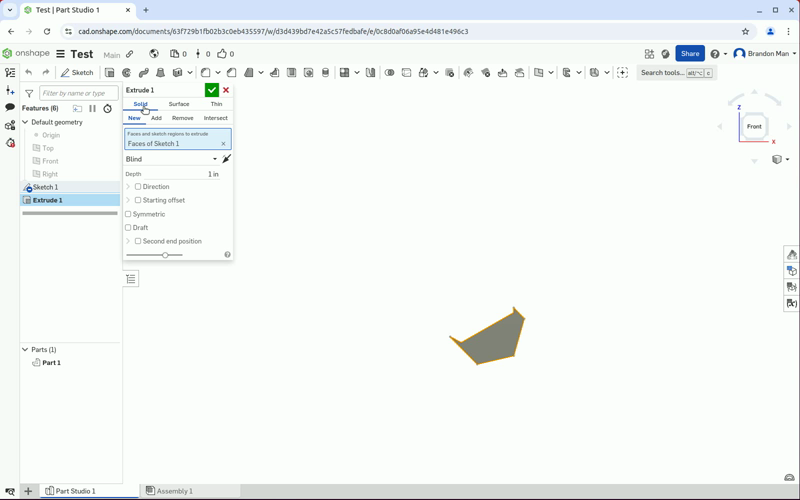
click(143, 106)
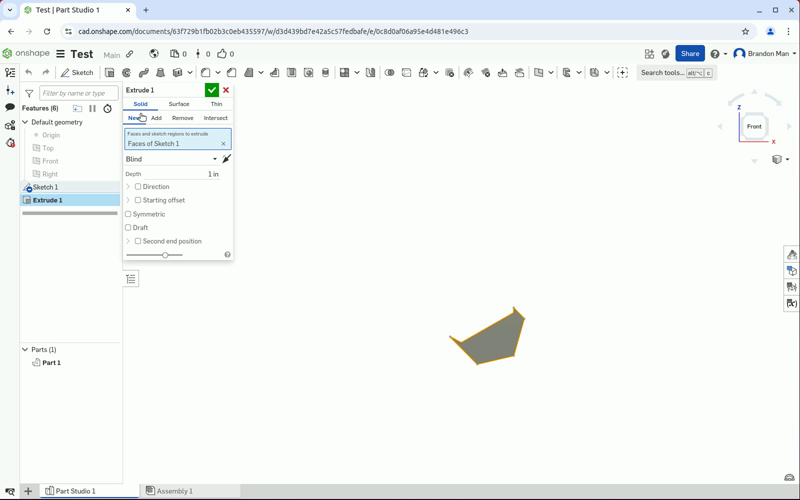
mouse_move(137, 120)
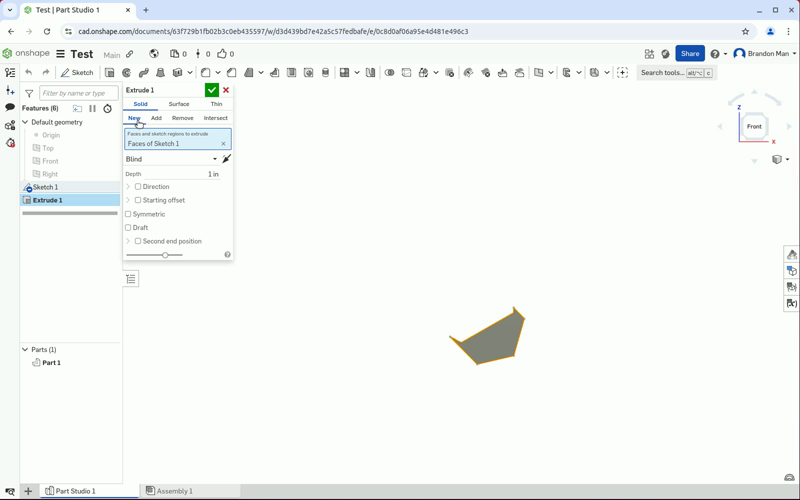
click(137, 120)
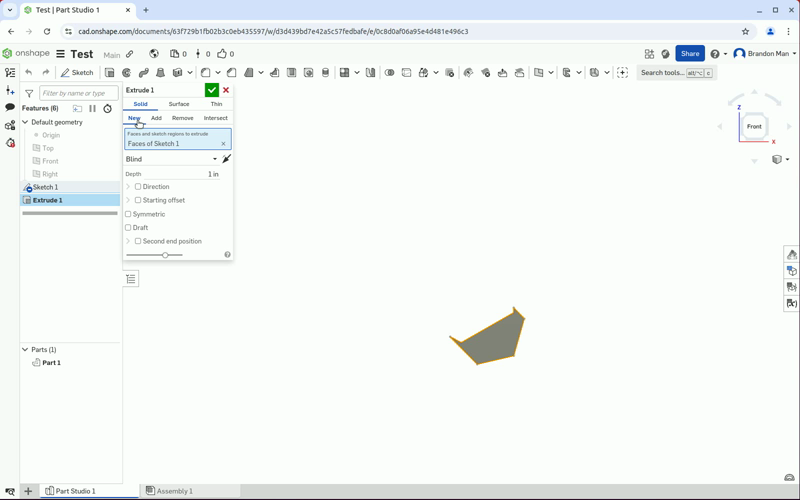
key(tab, 4)
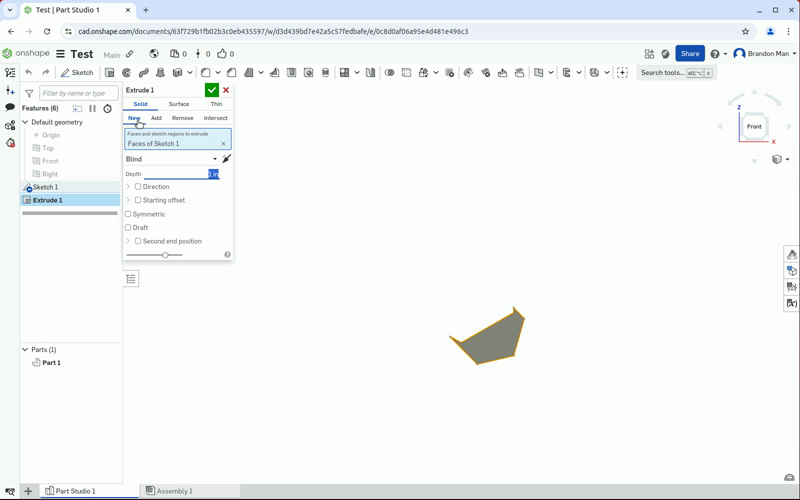
text(23.108)
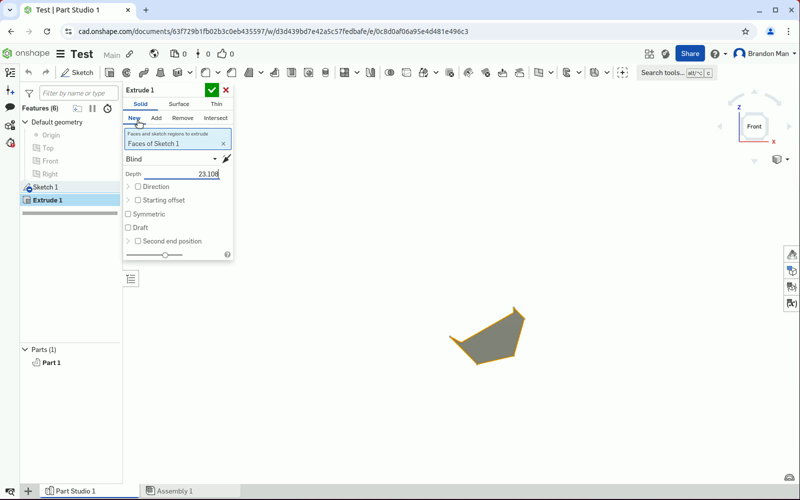
key(enter)
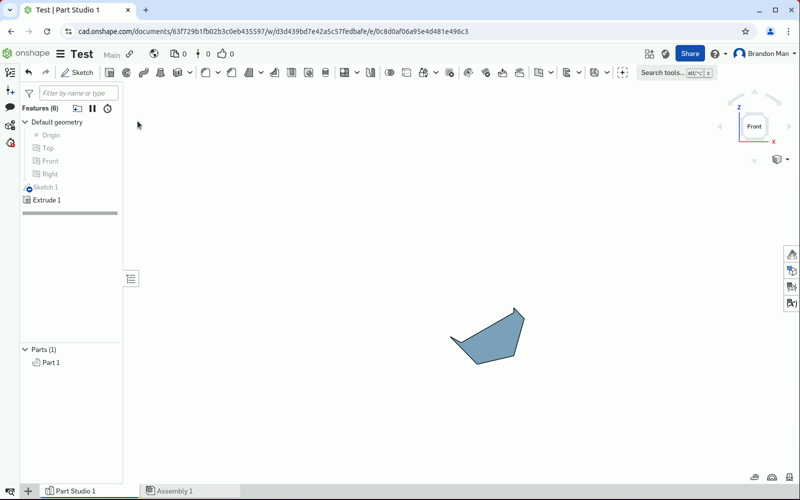
key(shift+h)
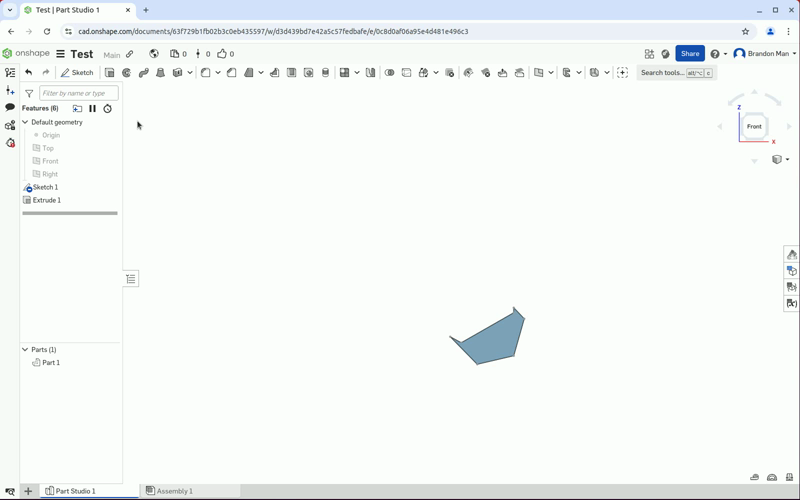
key(shift+h)
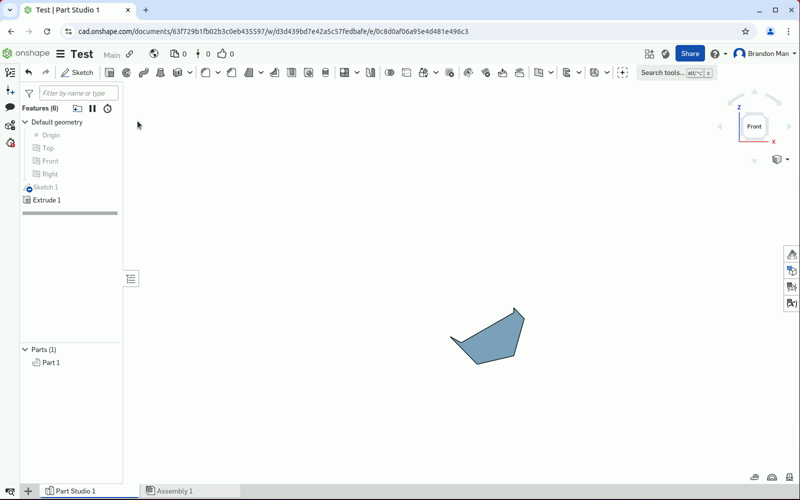
mouse_move(73, 189)
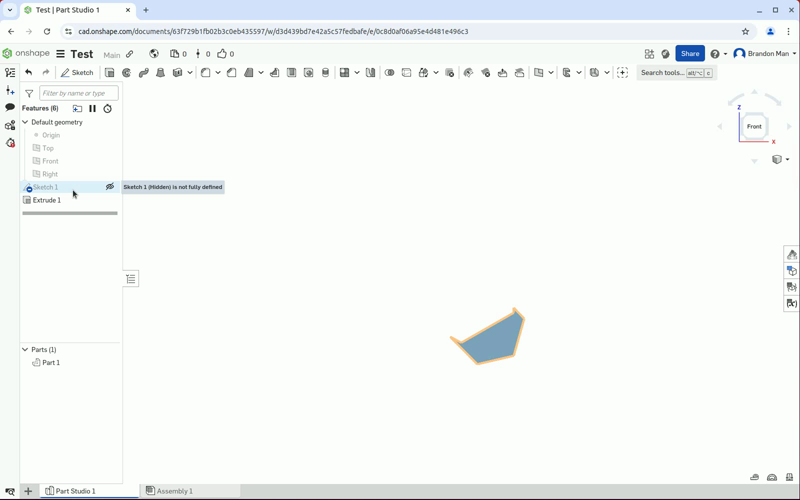
click(73, 189)
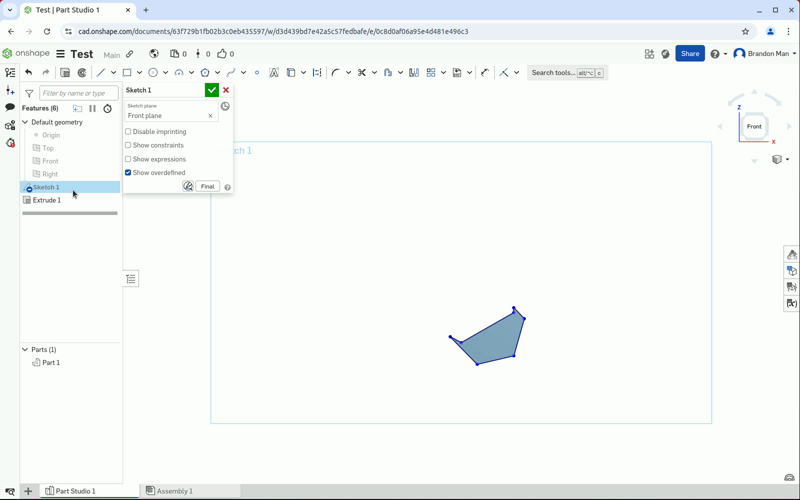
mouse_move(229, 92)
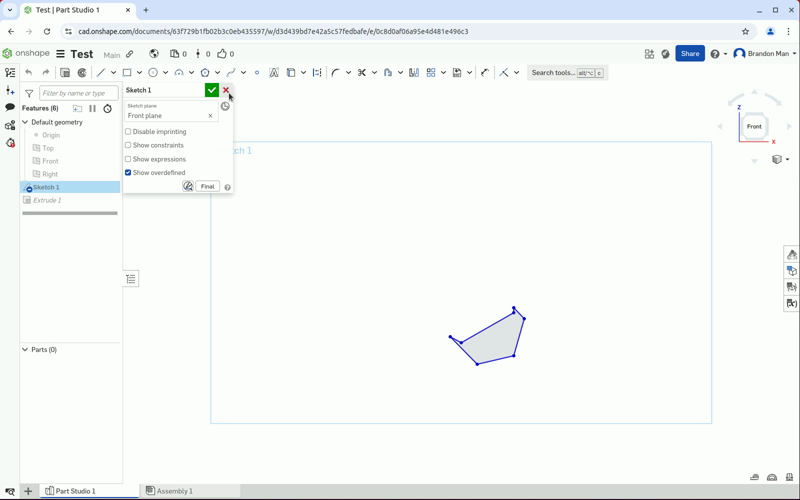
click(229, 92)
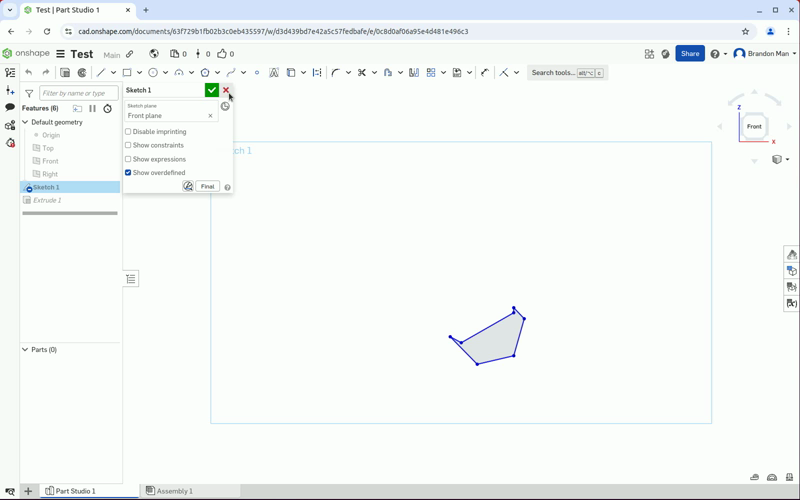
key(shift+s)
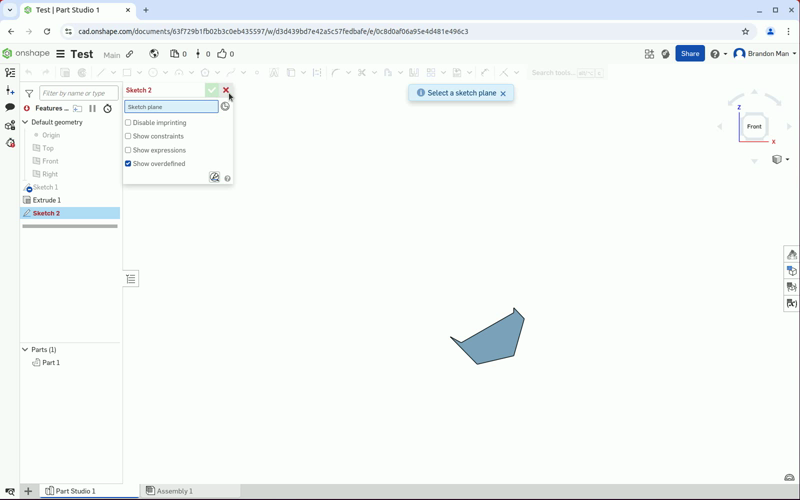
mouse_move(73, 163)
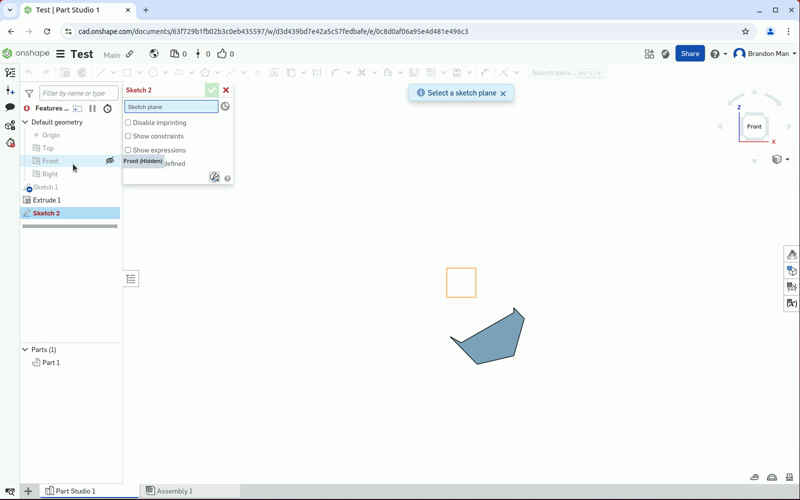
click(73, 163)
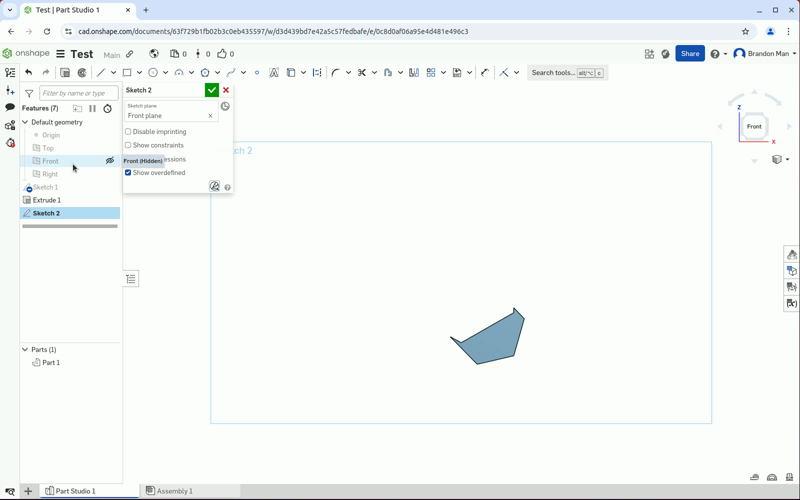
mouse_move(73, 352)
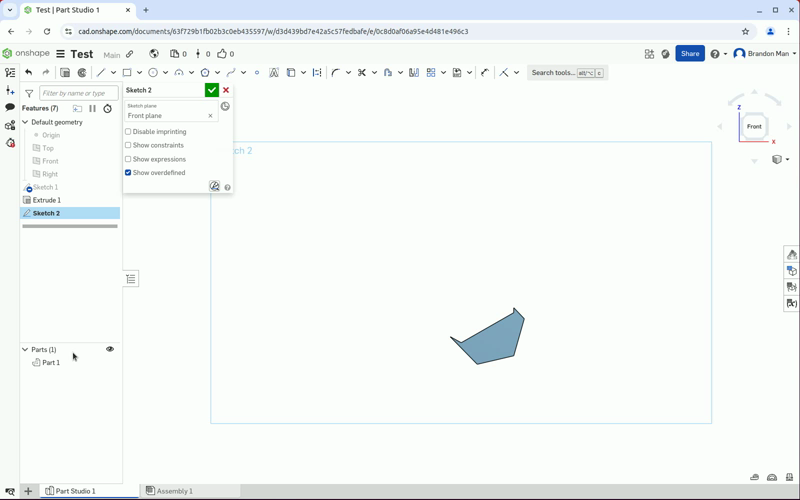
key(y)
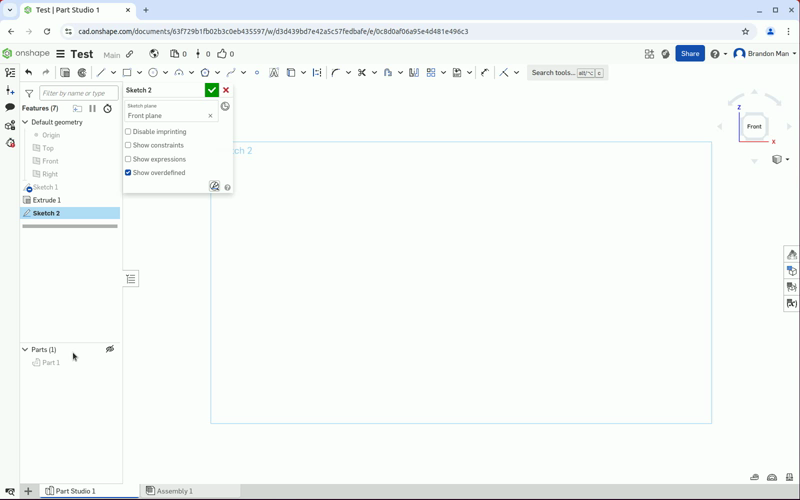
key(l)
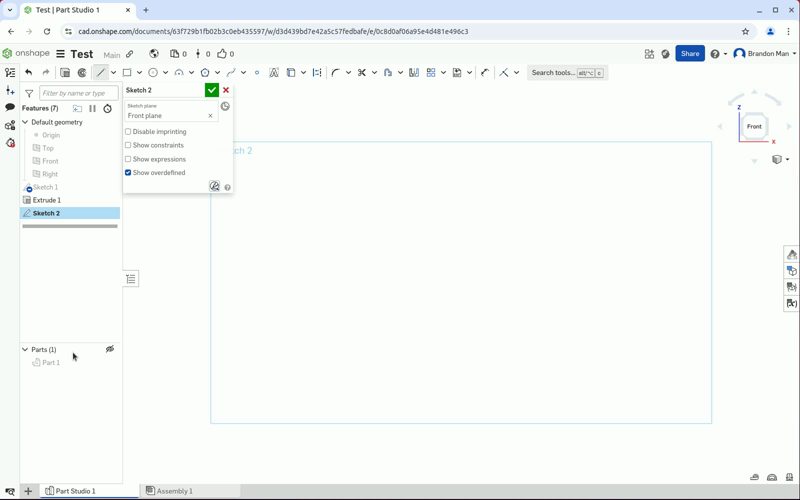
key_down(shift)
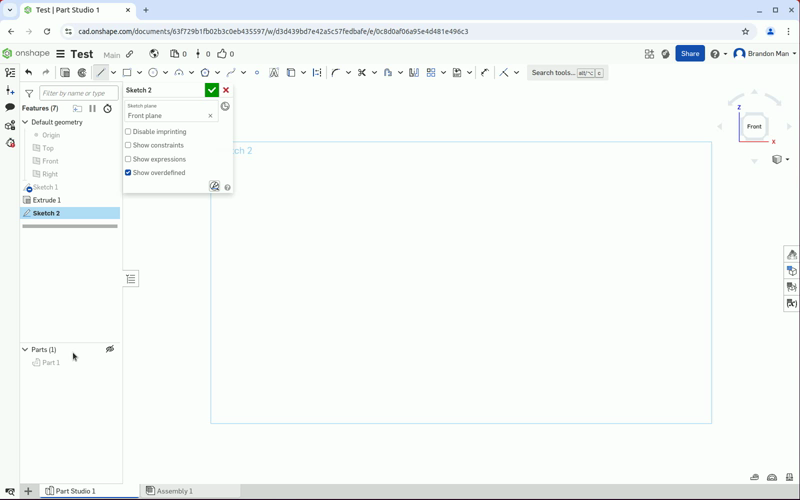
mouse_move(450, 336)
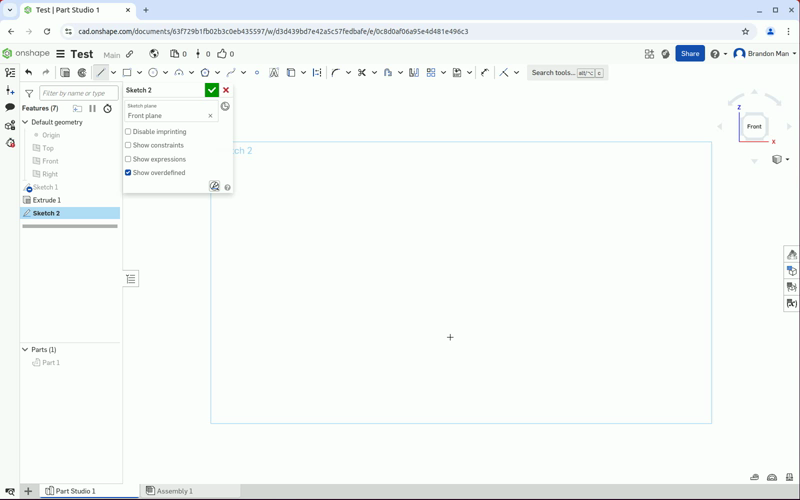
click(450, 336)
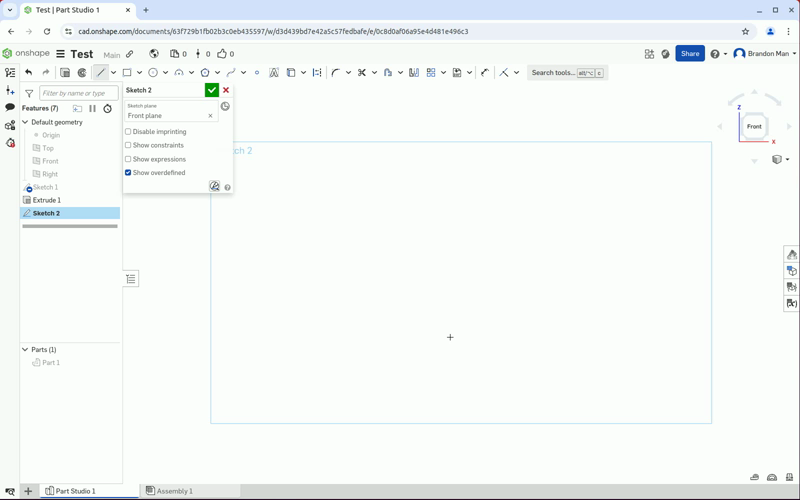
key_up(shift)
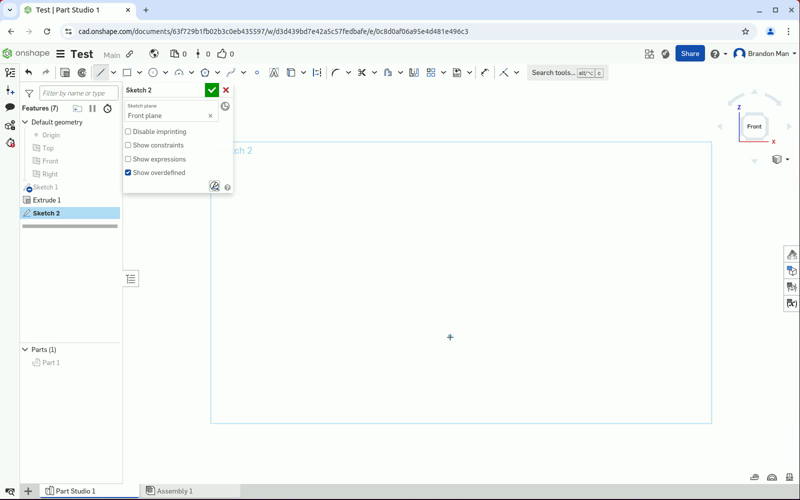
key_down(shift)
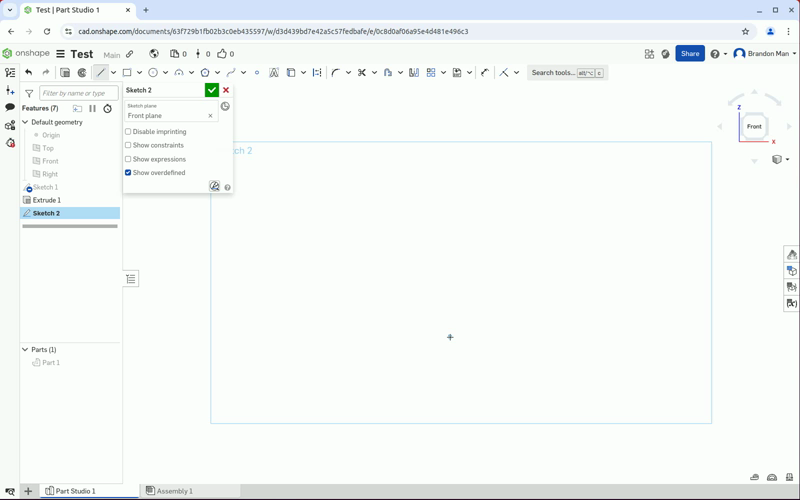
mouse_move(480, 336)
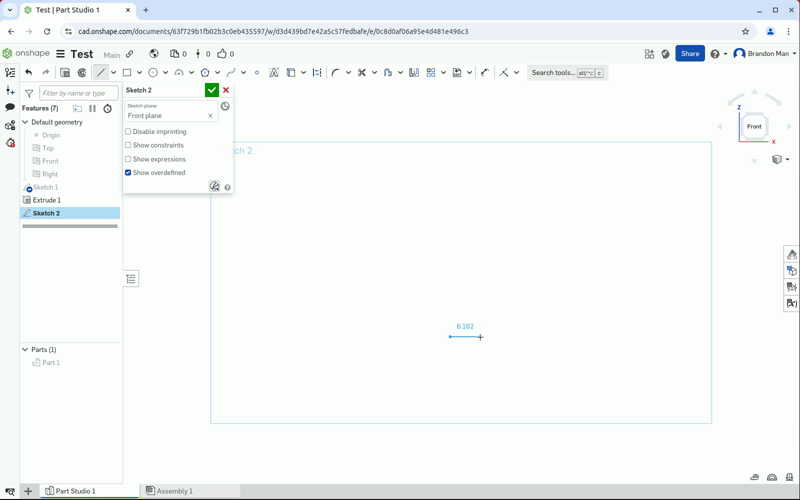
mouse_move(460, 342)
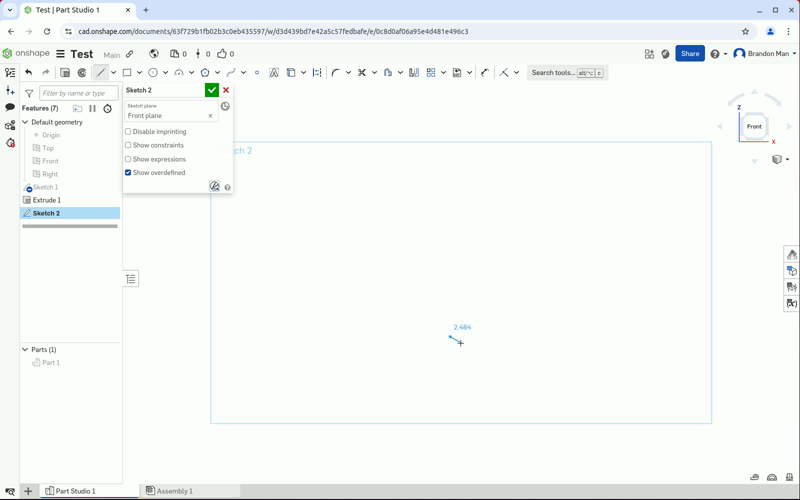
click(460, 342)
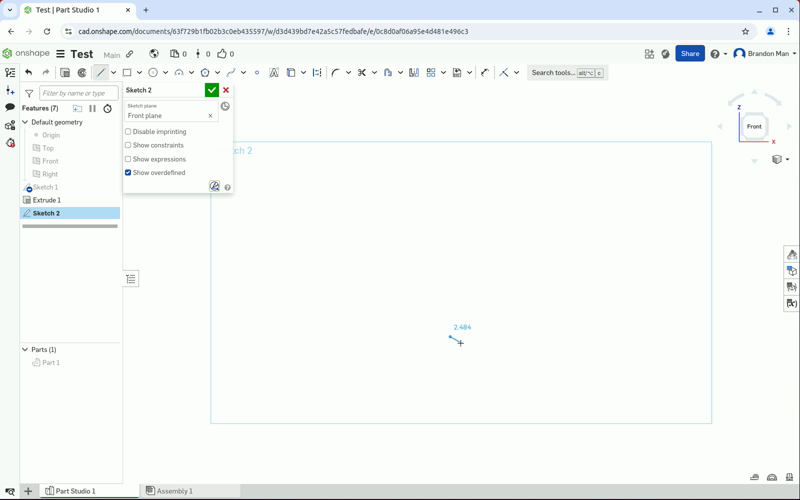
key_up(shift)
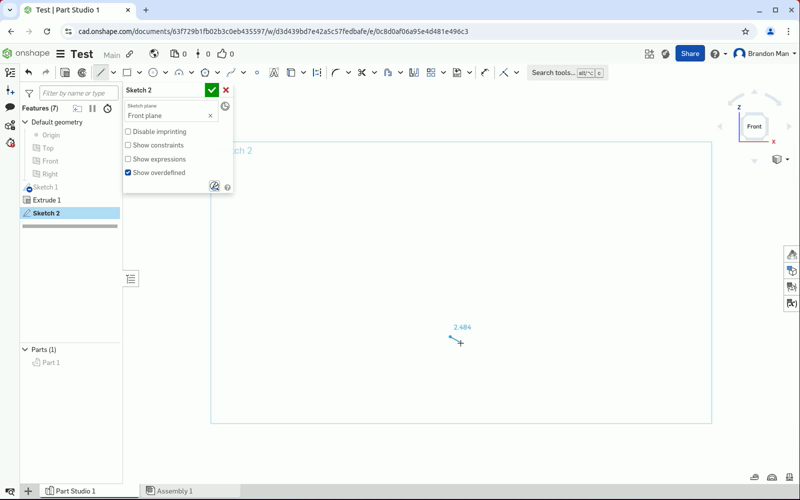
key_down(shift)
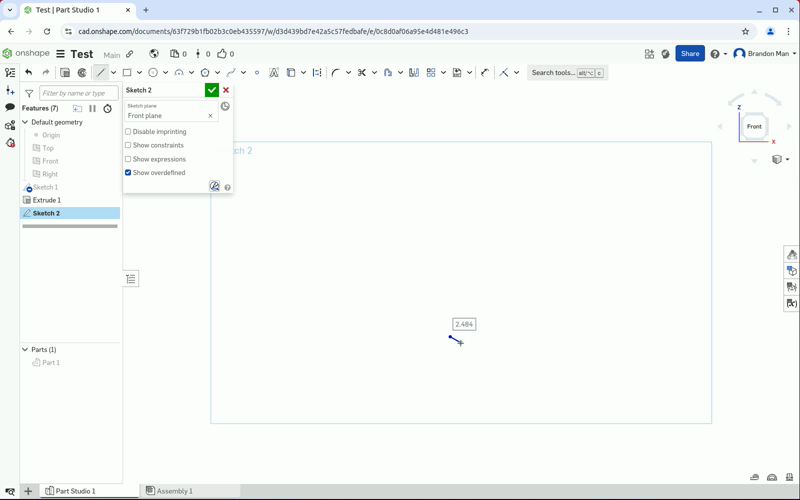
mouse_move(513, 312)
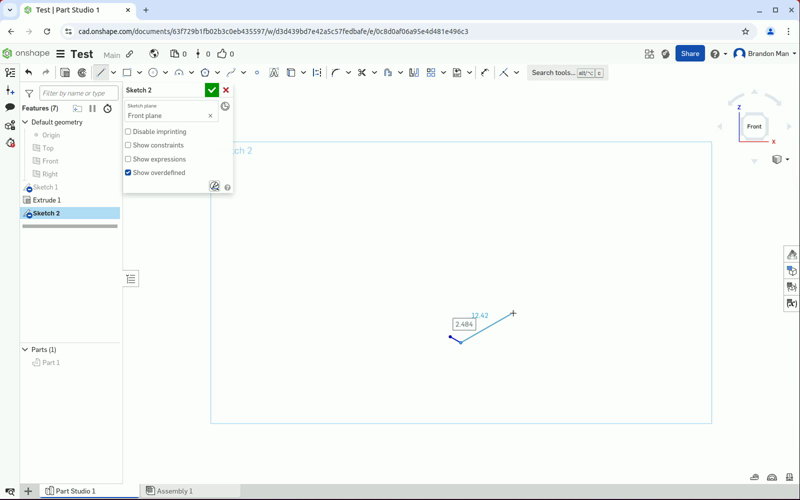
click(513, 312)
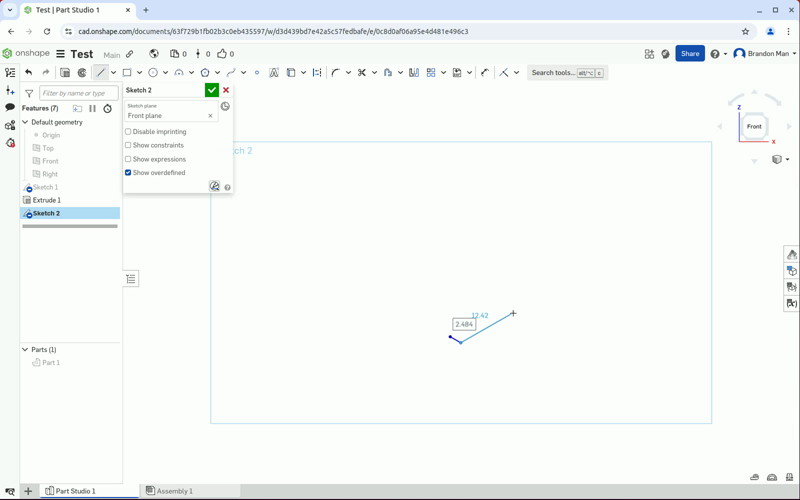
key_up(shift)
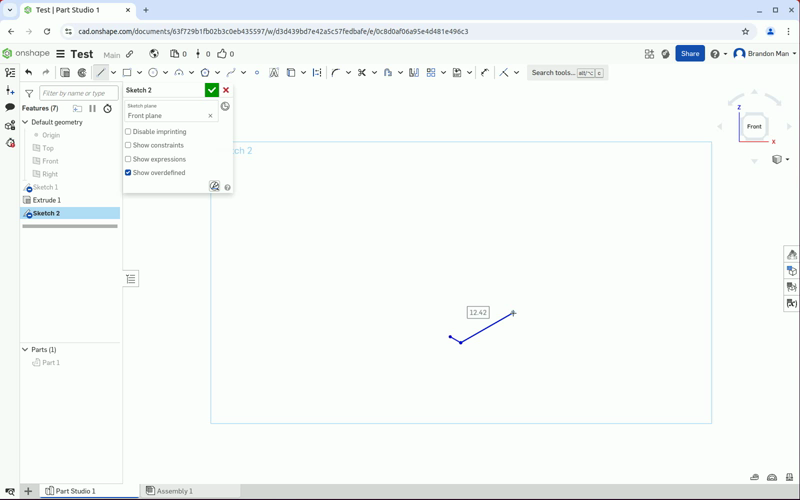
key_down(shift)
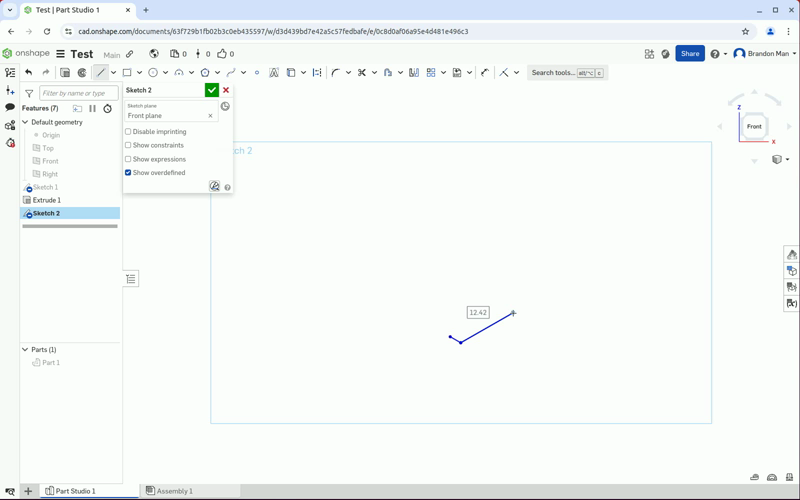
mouse_move(543, 312)
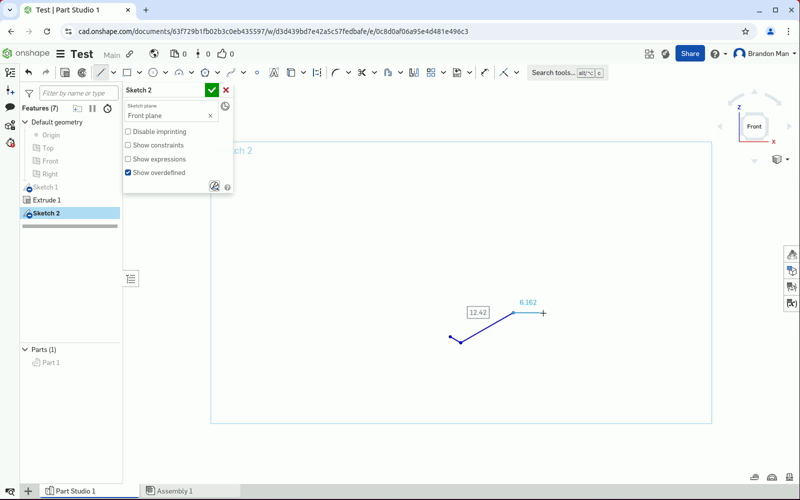
mouse_move(513, 307)
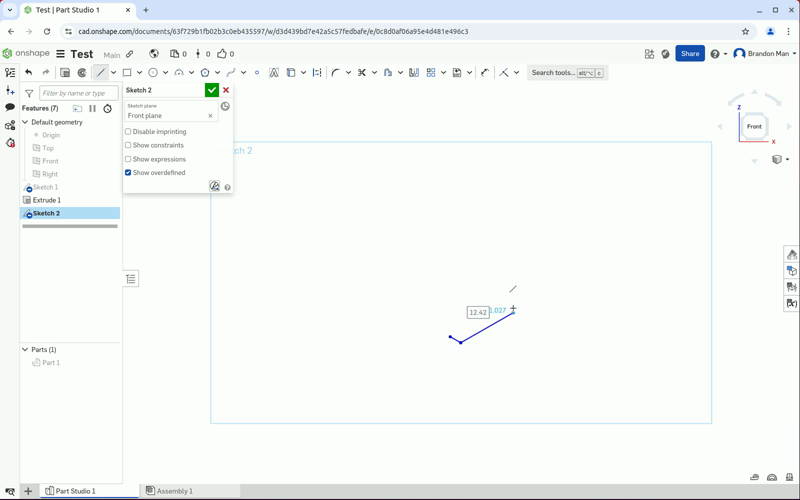
scroll(6)
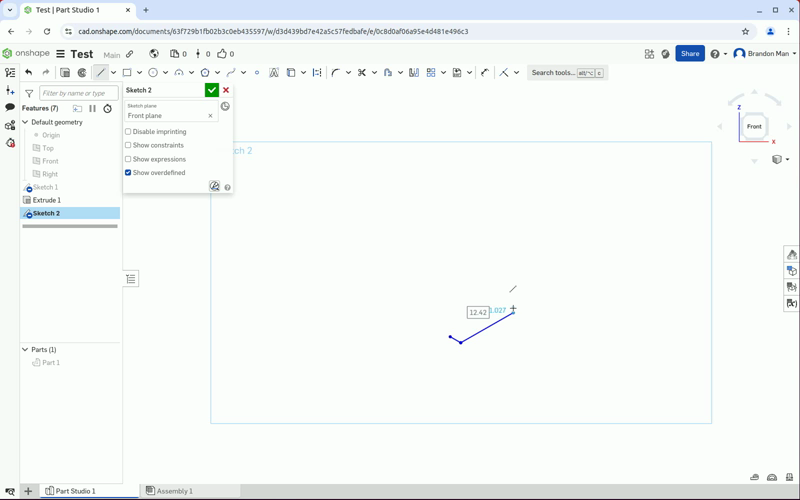
scroll(6)
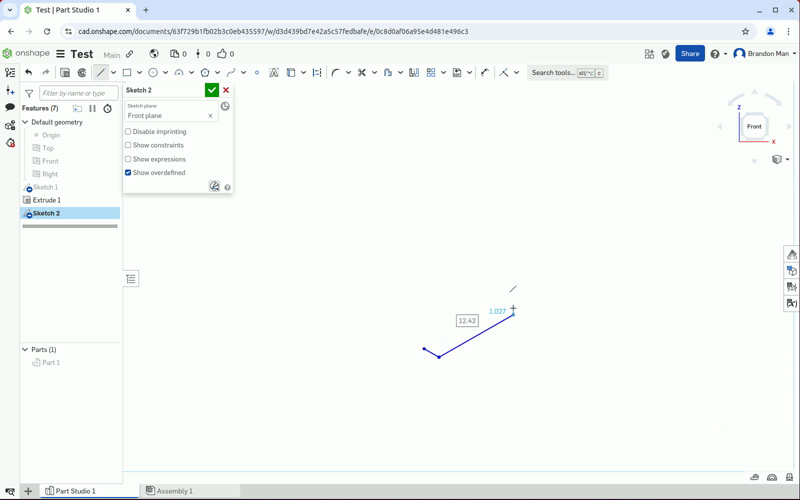
scroll(6)
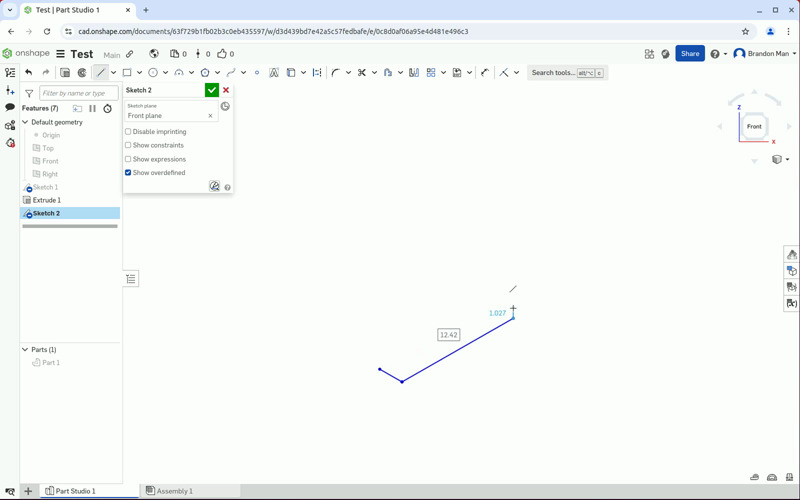
scroll(6)
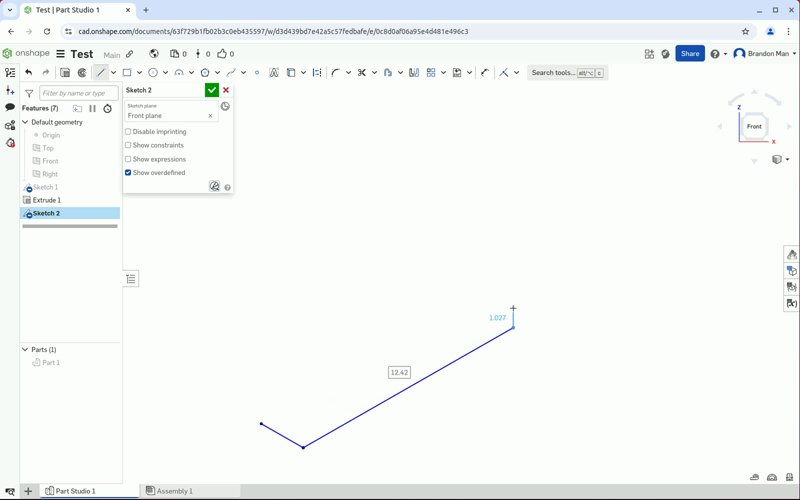
scroll(6)
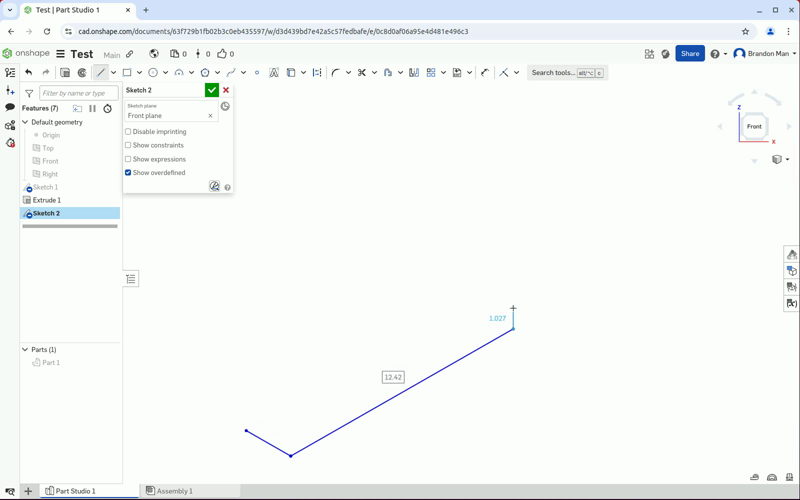
scroll(6)
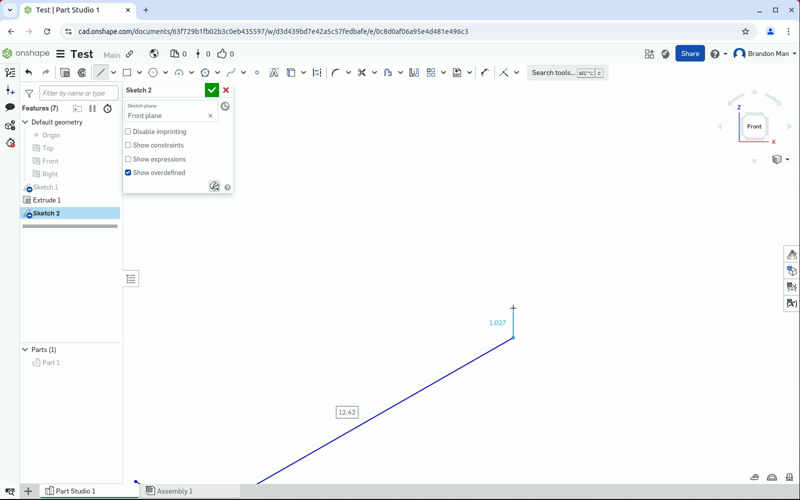
scroll(6)
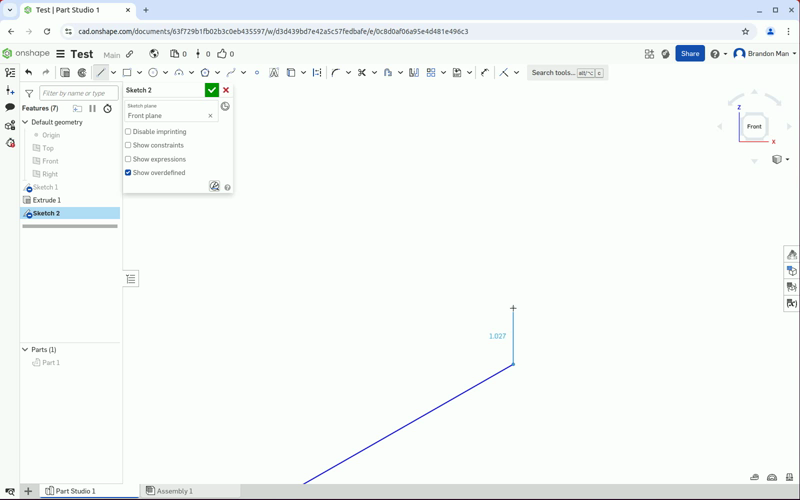
click(513, 307)
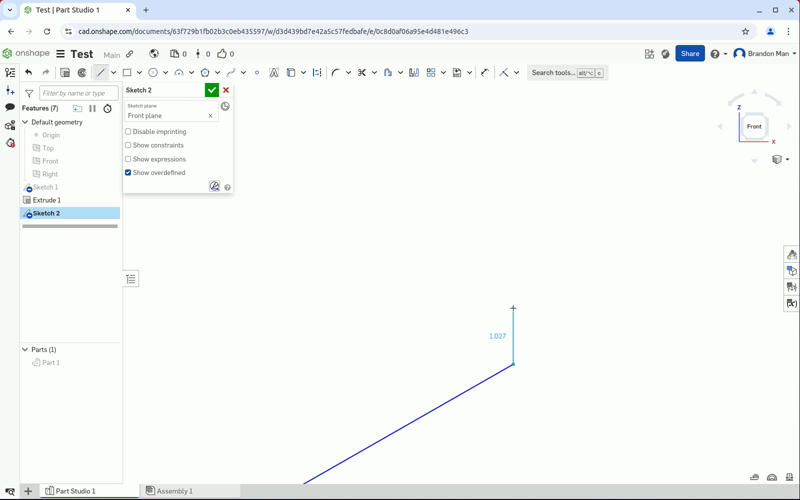
scroll(-6)
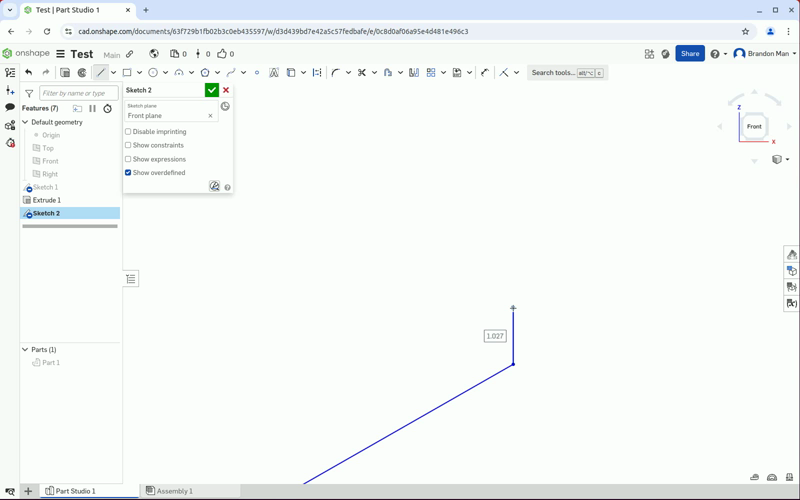
scroll(-6)
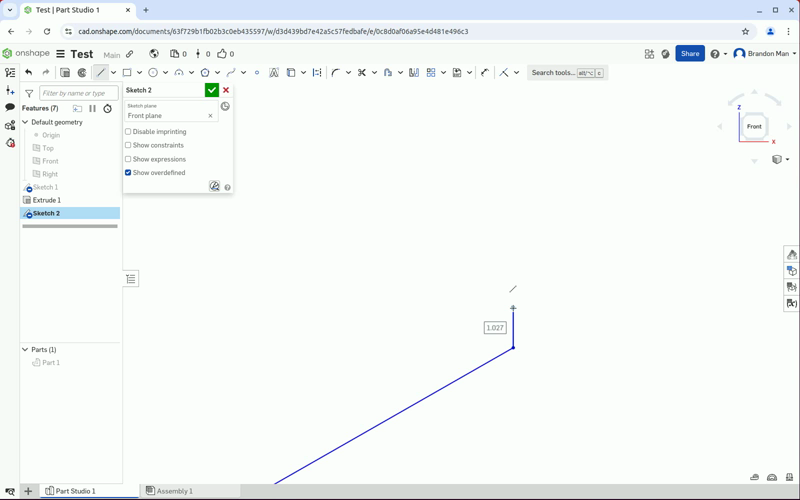
scroll(-6)
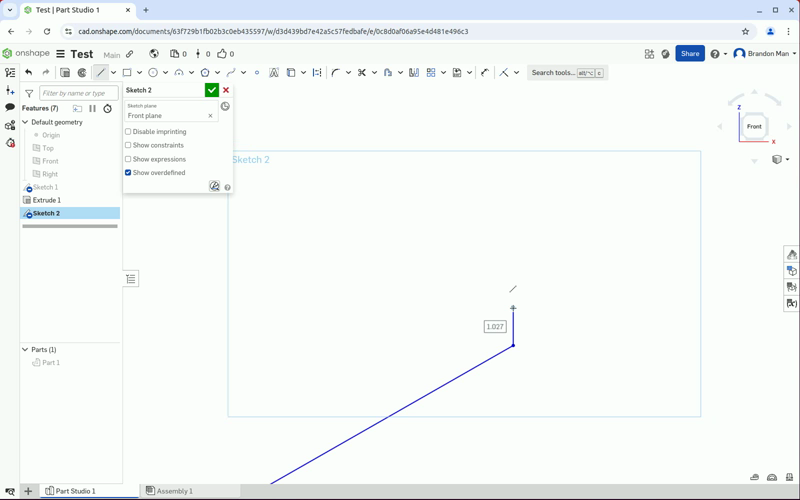
scroll(-6)
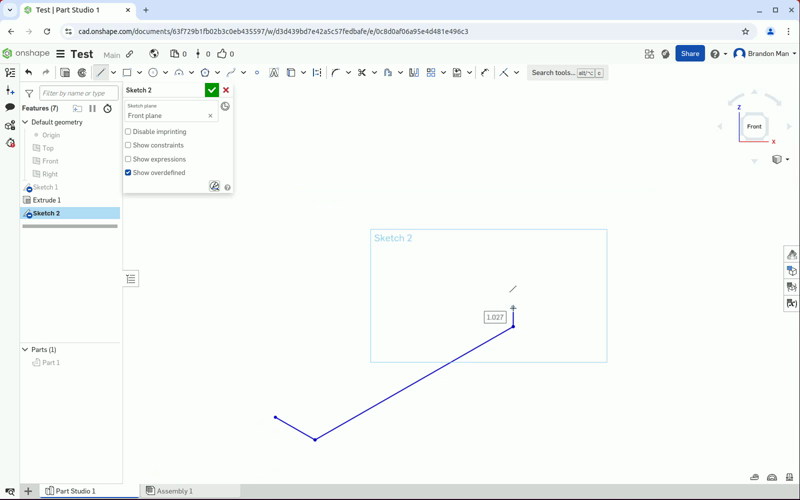
scroll(-6)
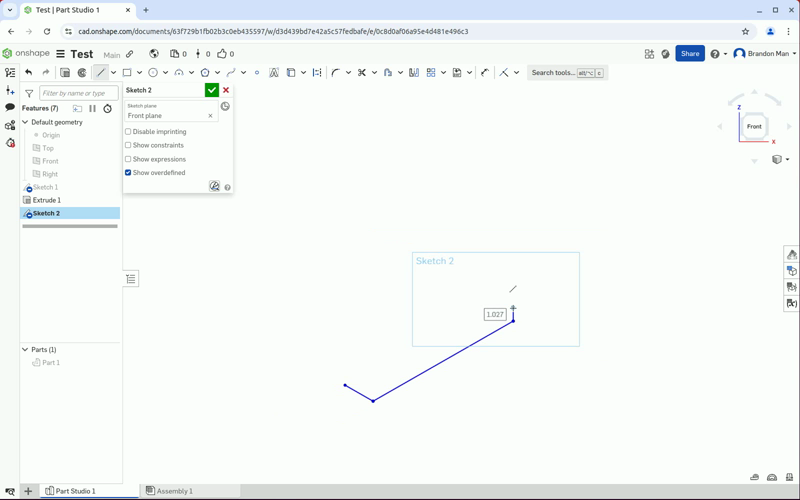
scroll(-6)
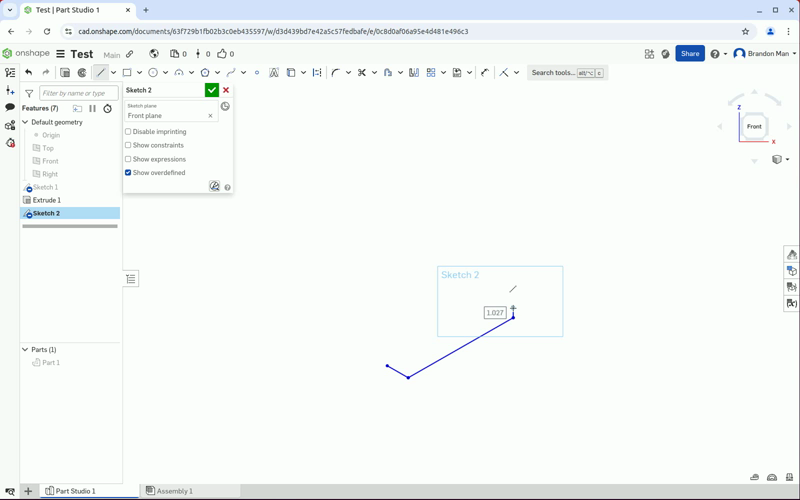
scroll(-6)
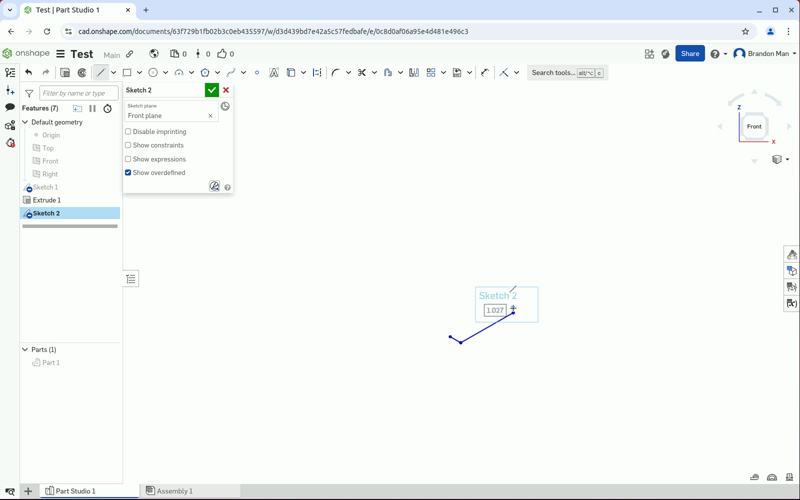
key_up(shift)
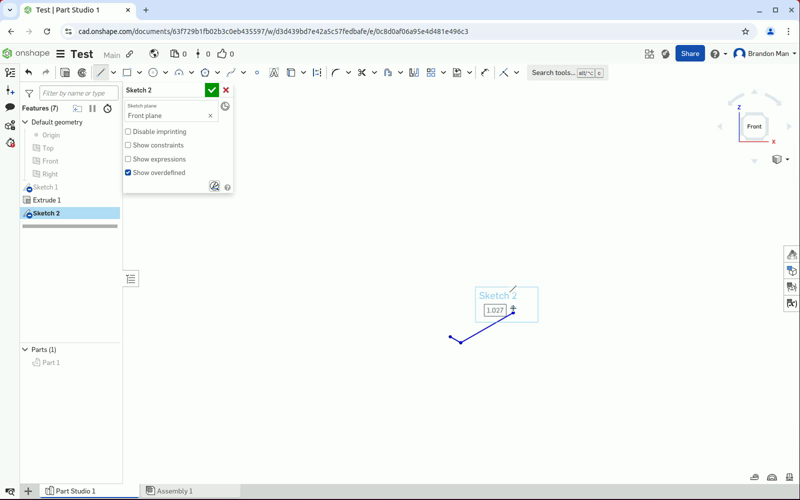
key_down(shift)
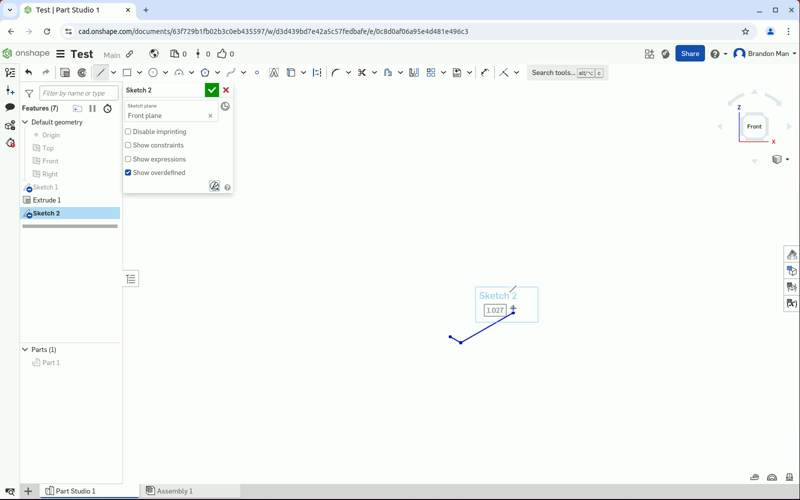
mouse_move(543, 307)
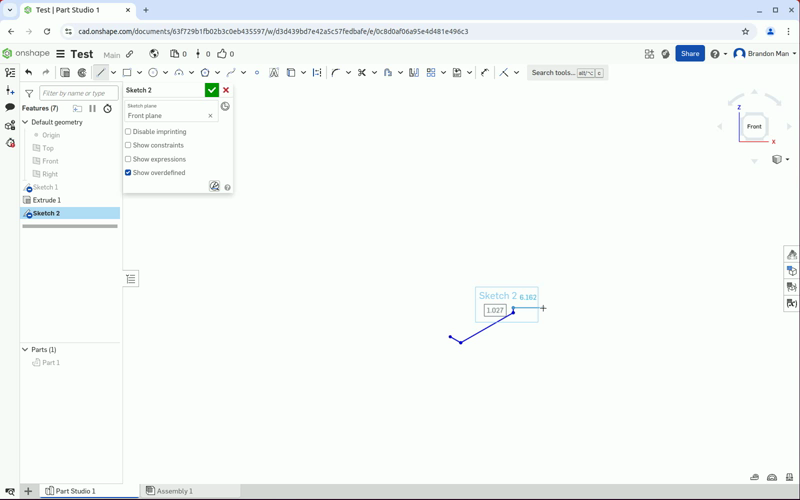
mouse_move(497, 291)
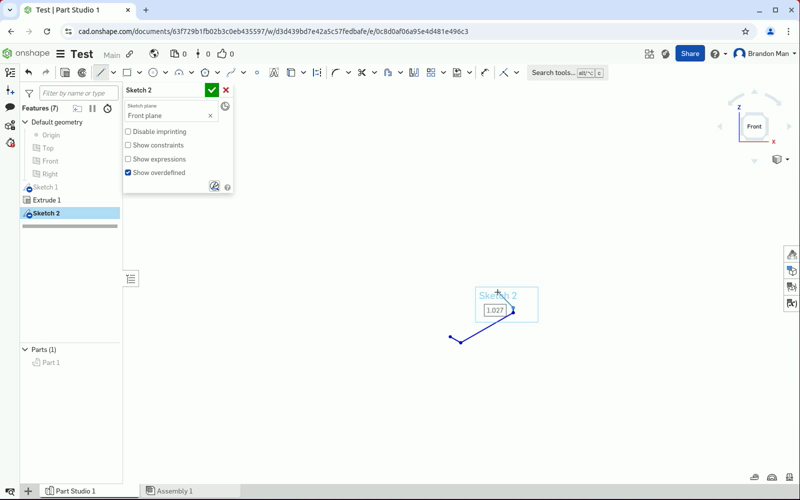
click(497, 291)
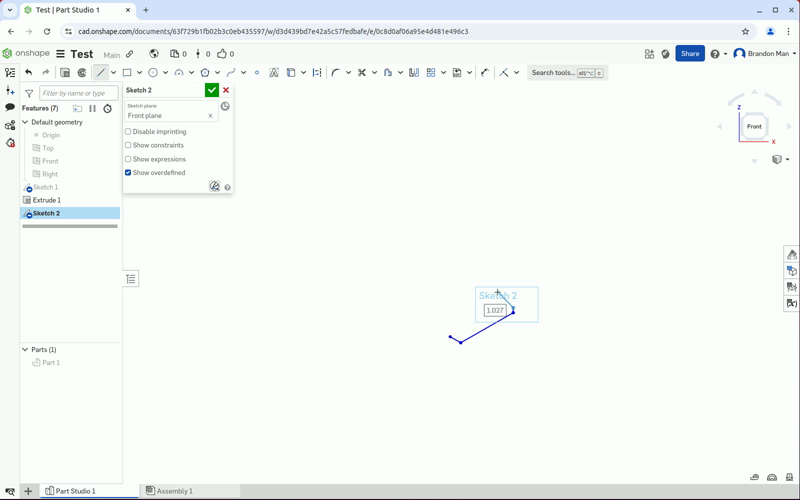
key_up(shift)
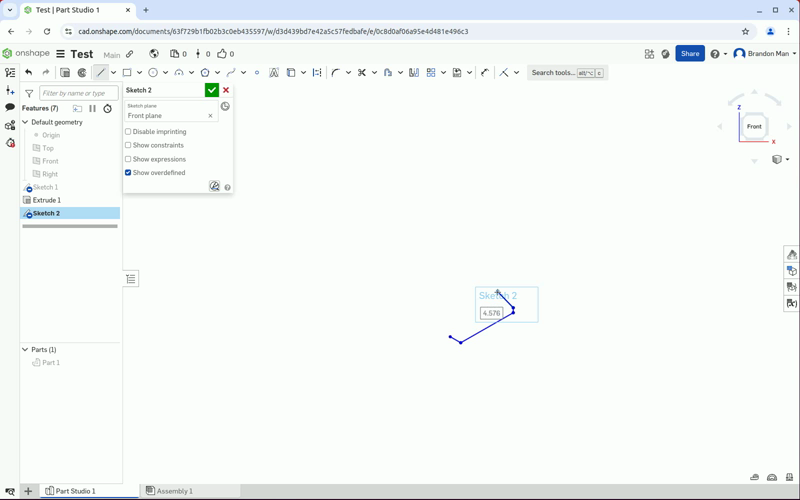
key_down(shift)
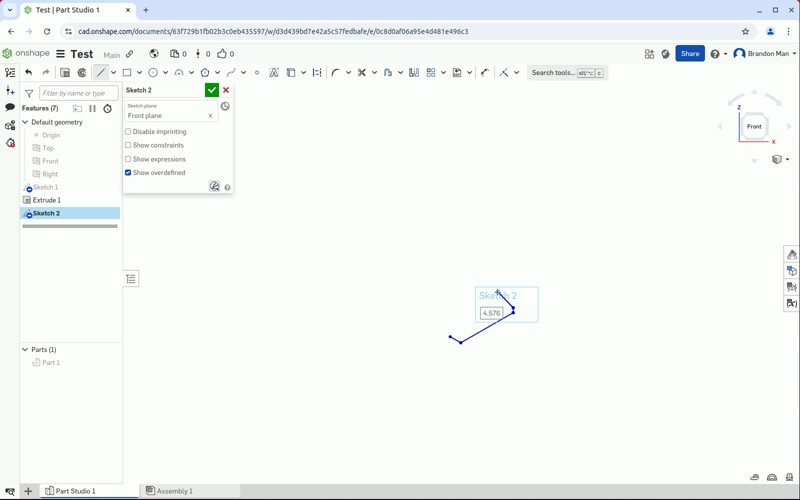
mouse_move(527, 291)
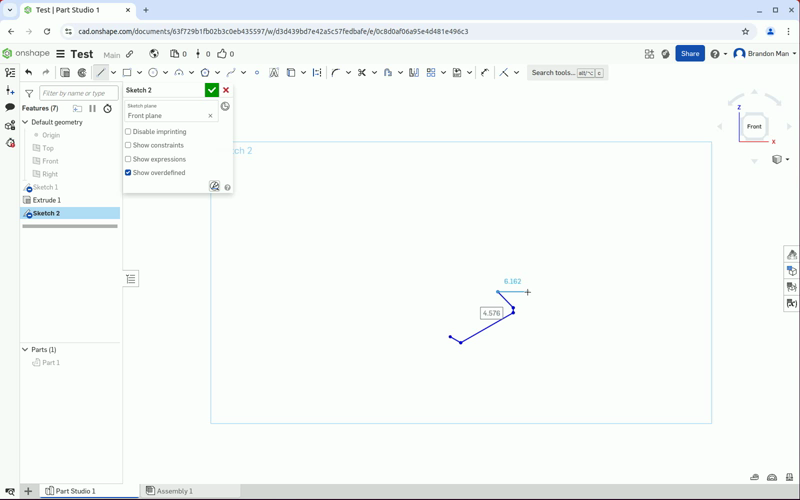
mouse_move(460, 300)
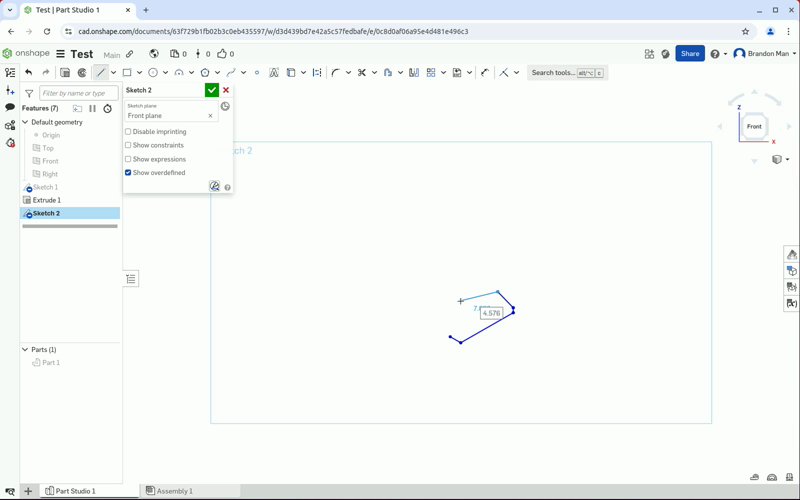
click(460, 300)
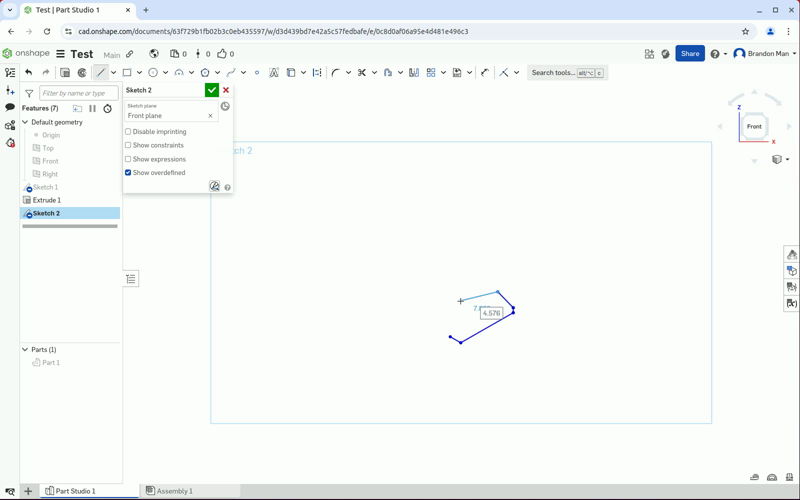
key_up(shift)
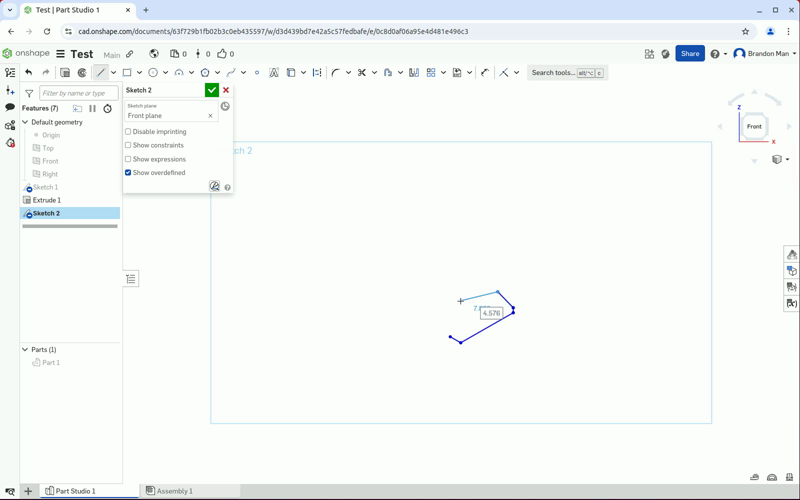
mouse_move(490, 300)
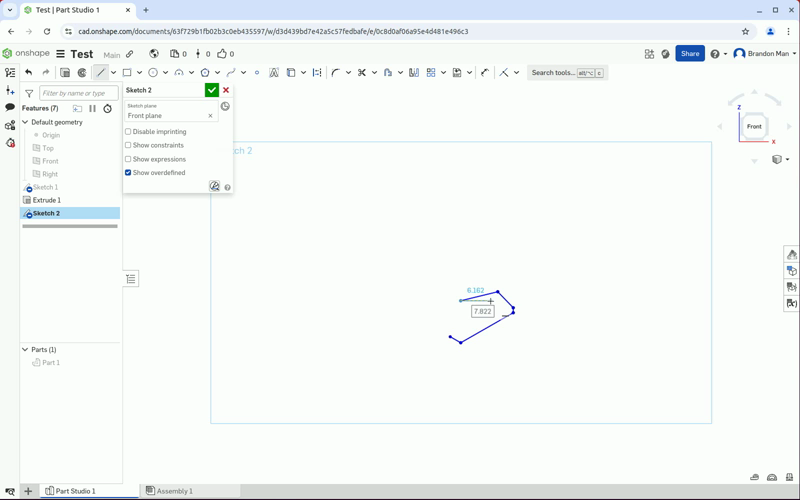
key_down(shift)
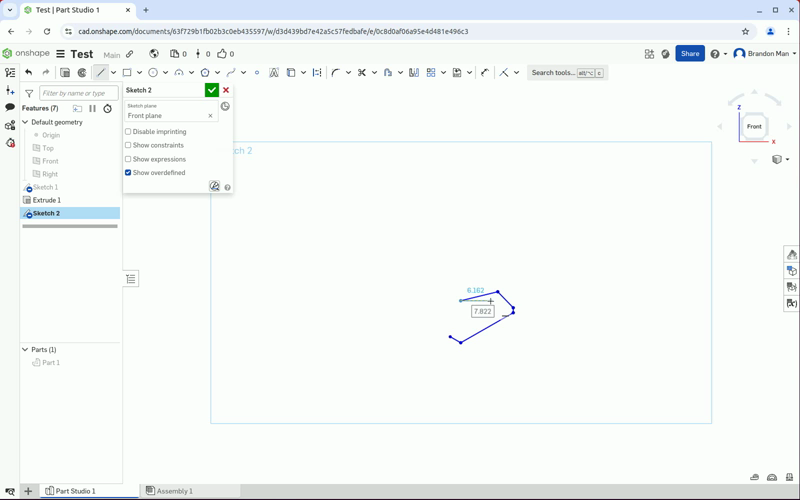
mouse_move(450, 336)
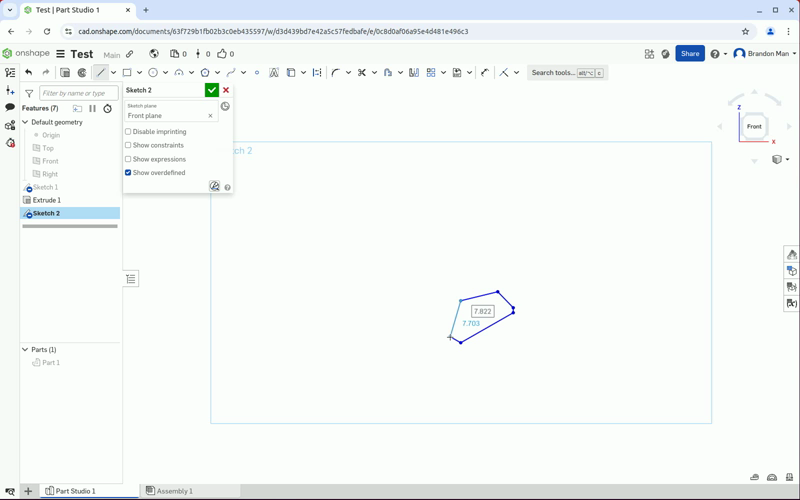
key_up(shift)
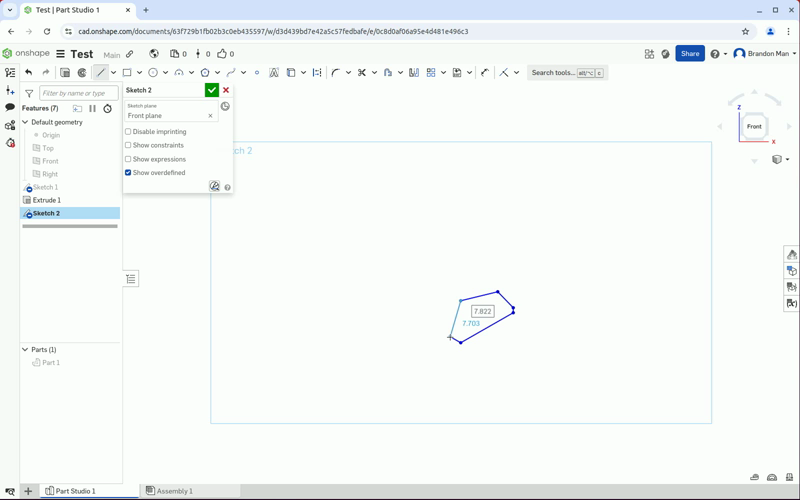
click(450, 336)
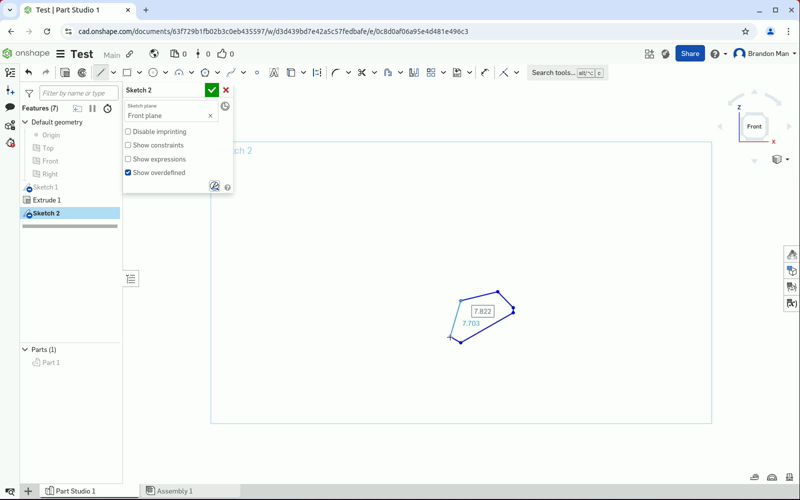
key(esc)
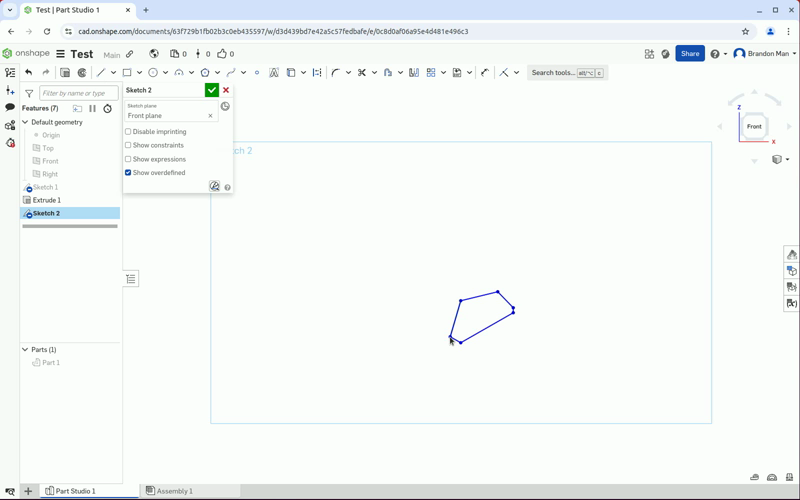
mouse_move(480, 303)
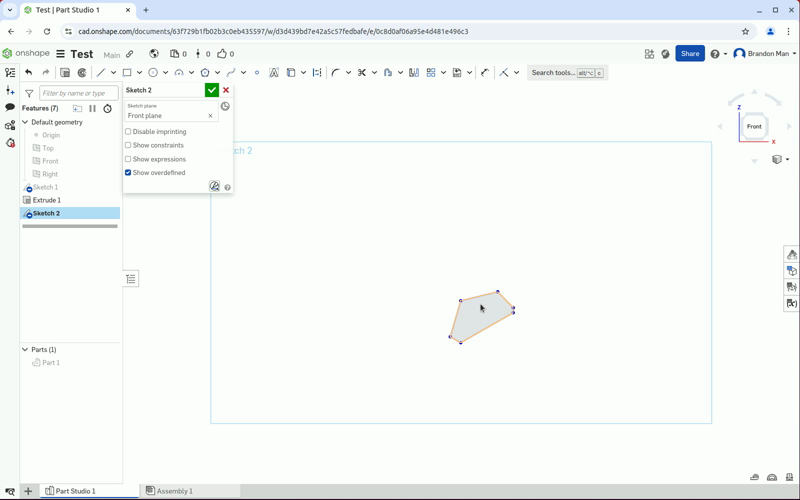
click(480, 303)
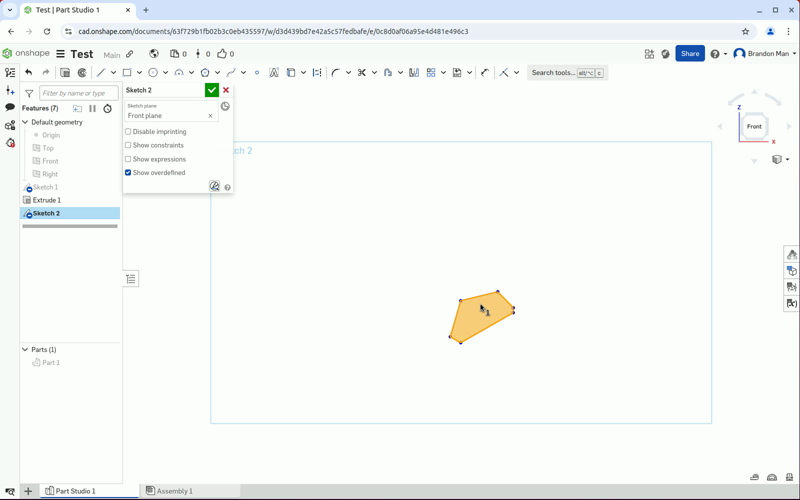
mouse_move(73, 352)
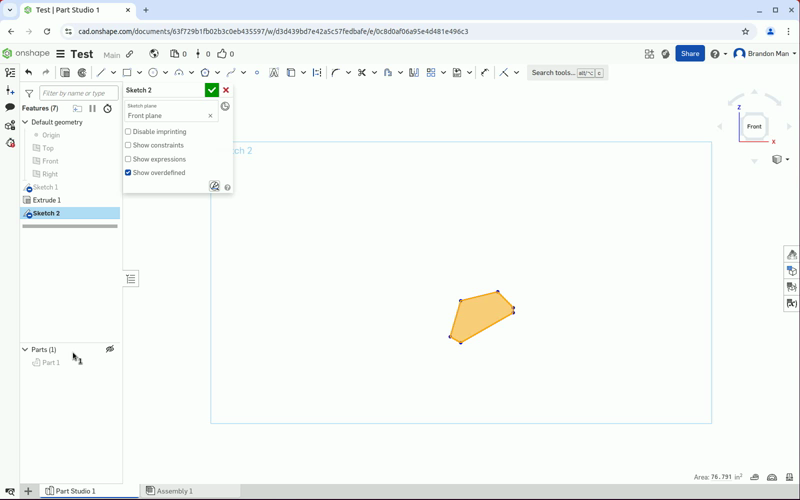
key(shift+y)
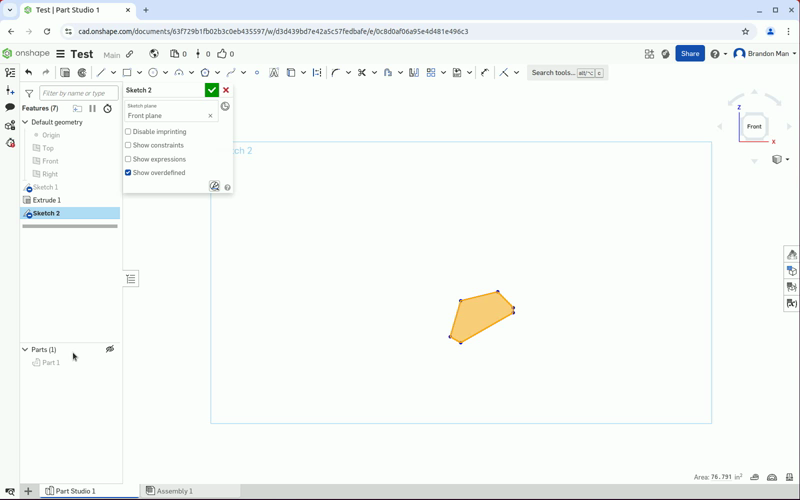
key(shift+e)
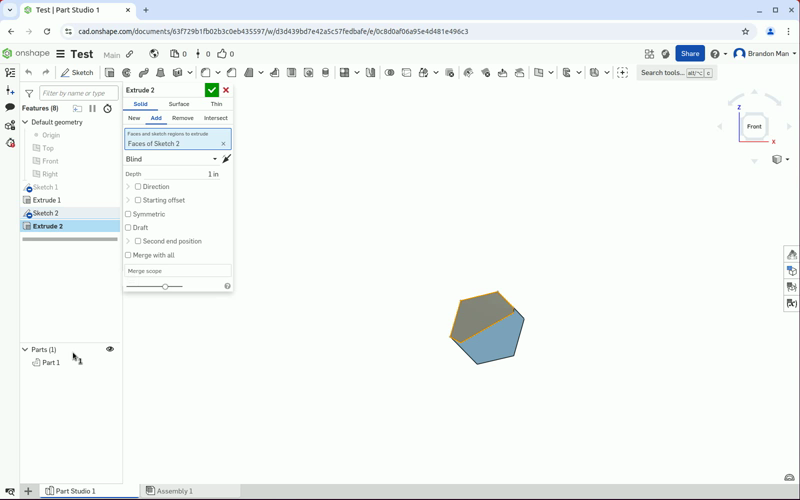
mouse_move(143, 106)
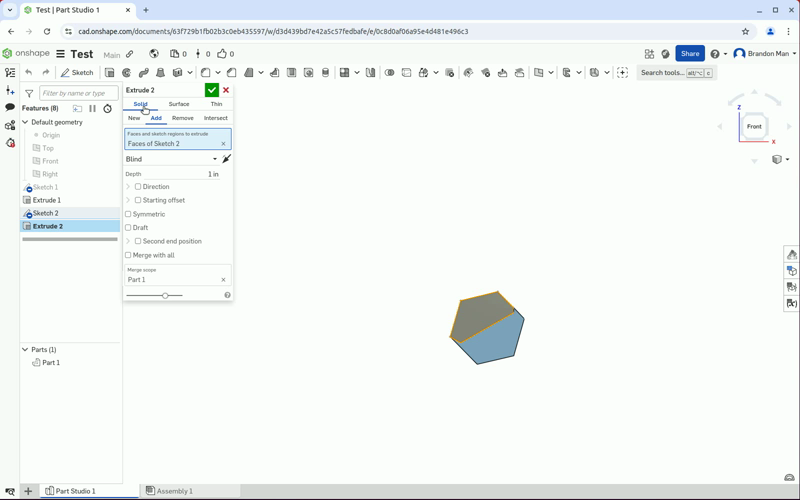
click(143, 106)
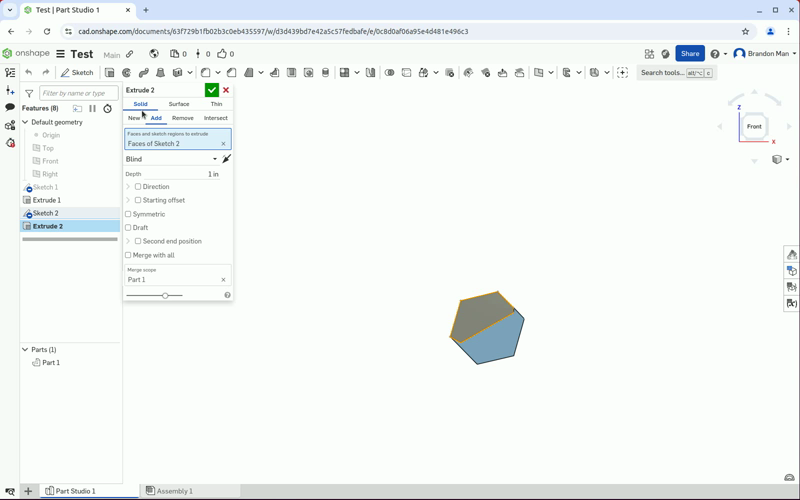
mouse_move(137, 120)
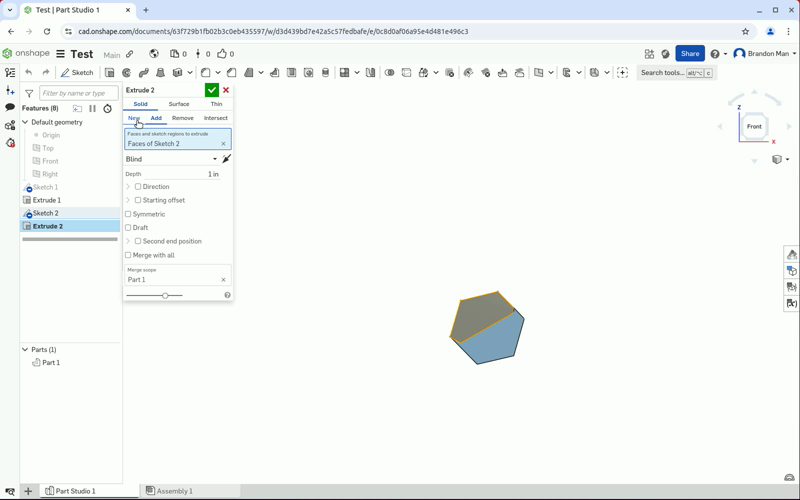
click(137, 120)
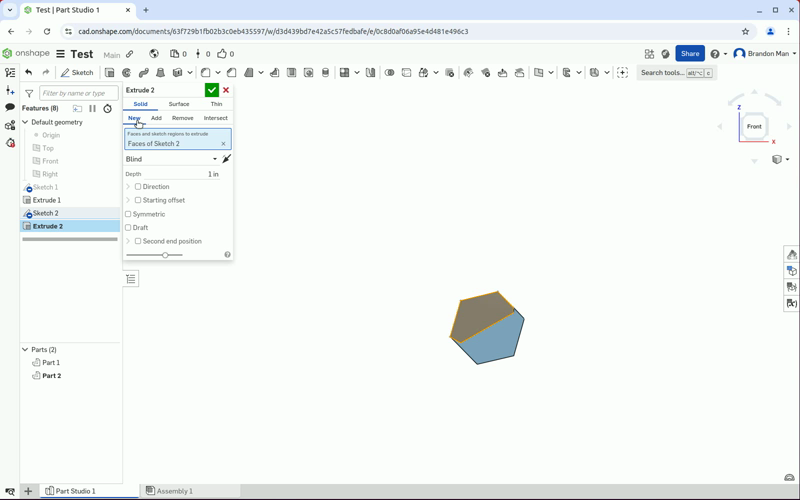
key(tab, 4)
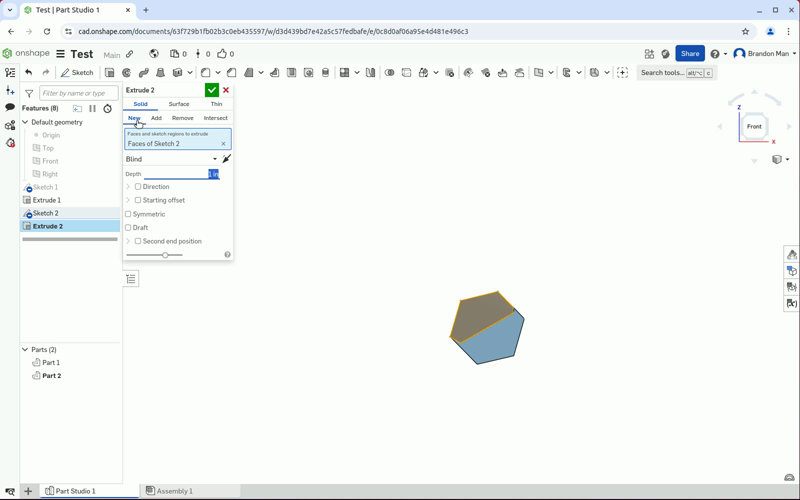
text(23.108)
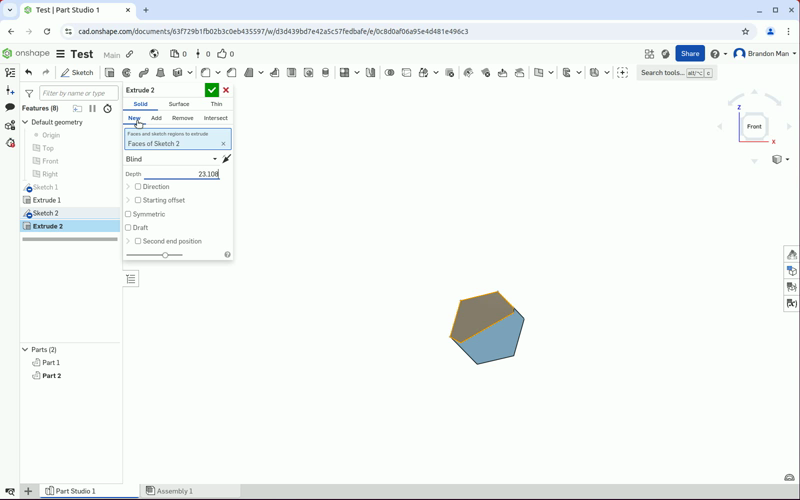
key(enter)
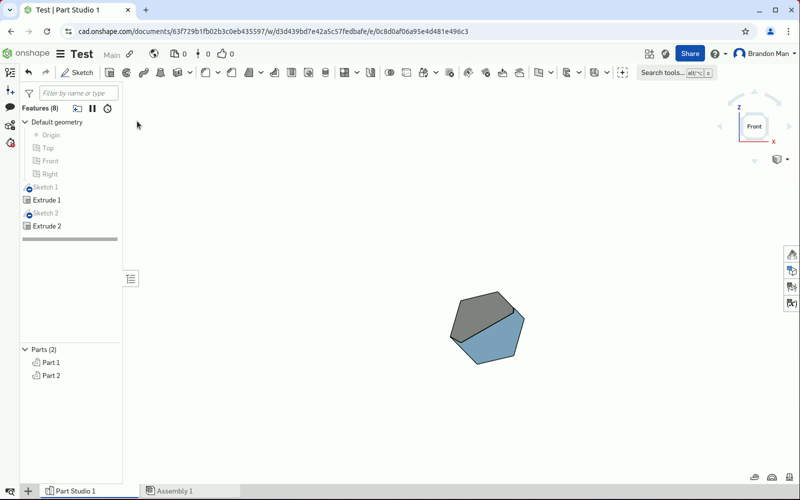
key(shift+h)
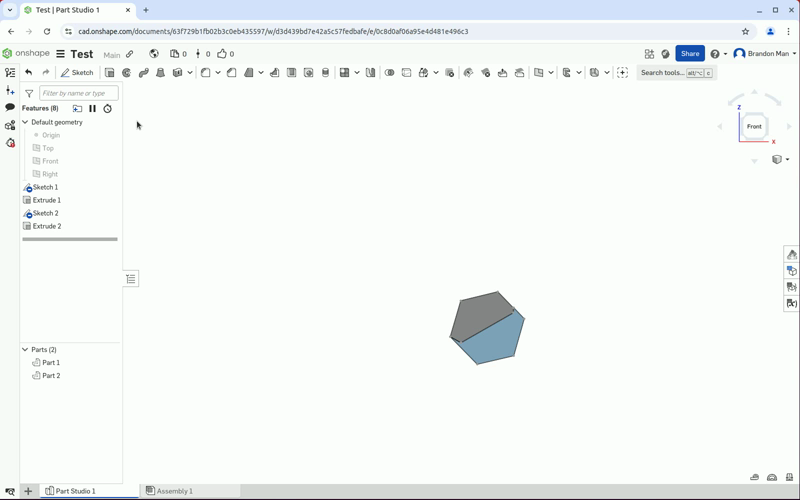
key(shift+h)
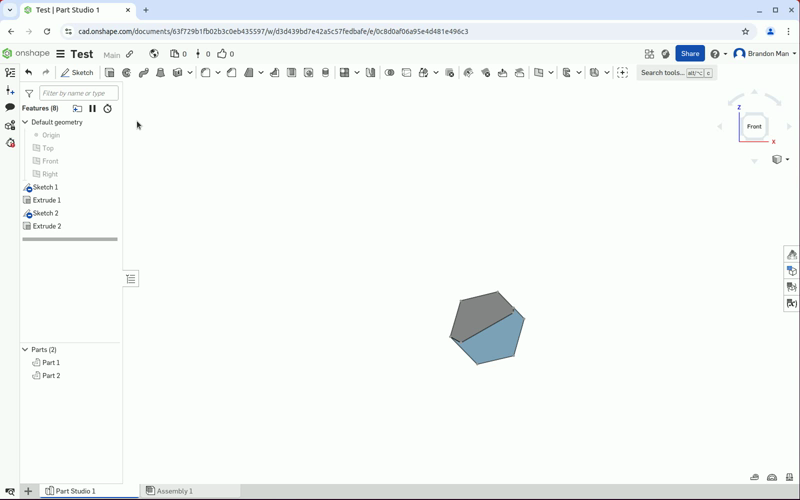
key(shift+7)
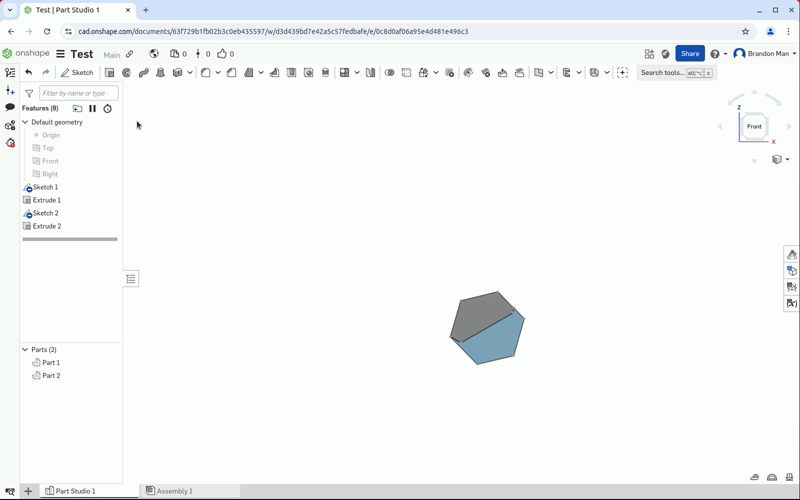
key(left, 2)
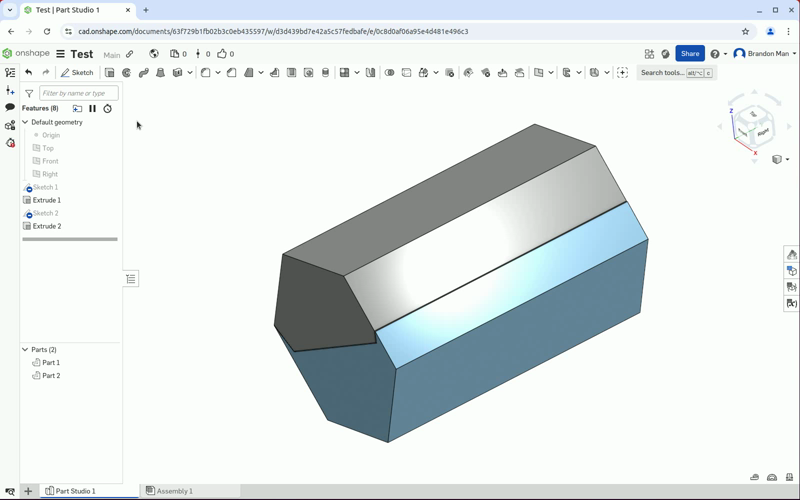
key(down, 2)
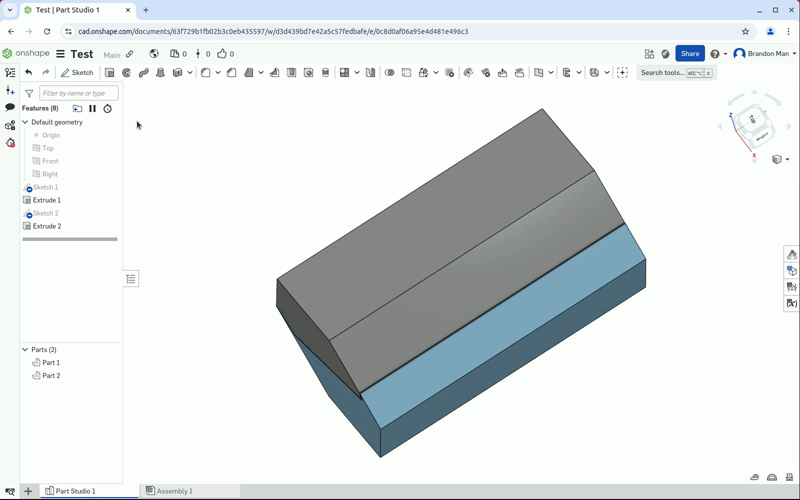
key(up, 2)
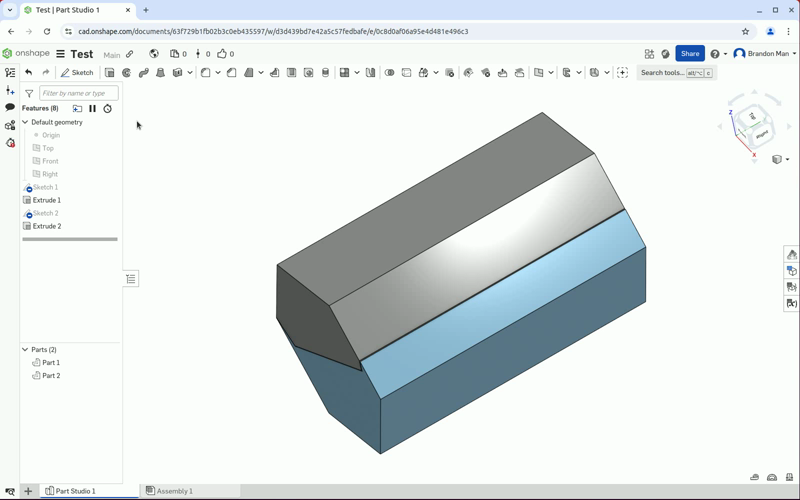
key(right, 2)
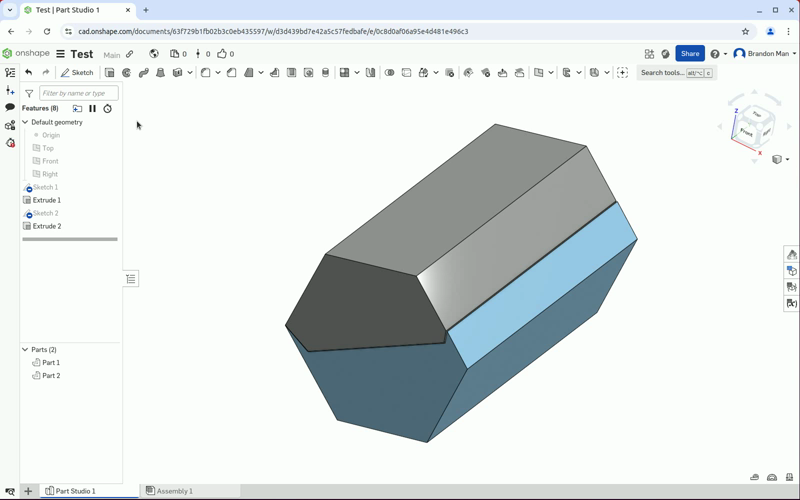
mouse_move(73, 189)
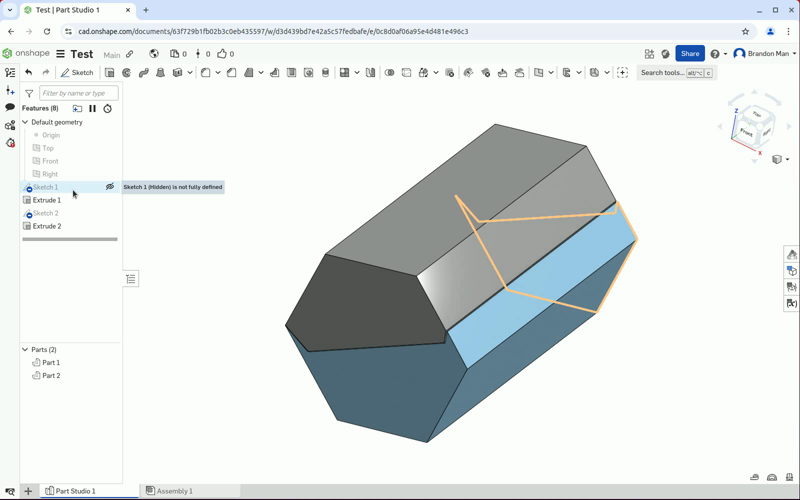
click(73, 189)